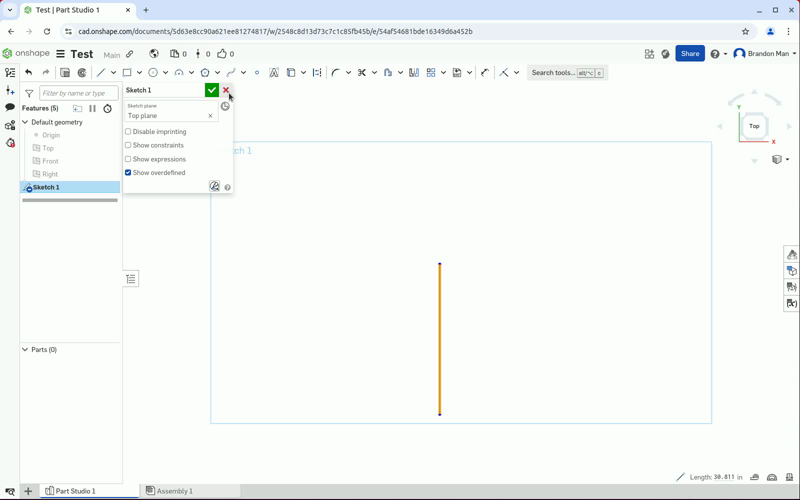
key(shift+h)
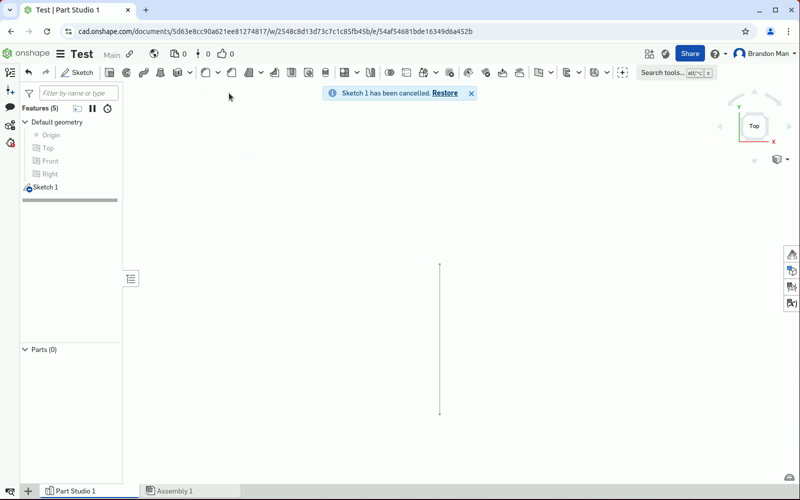
key(shift+s)
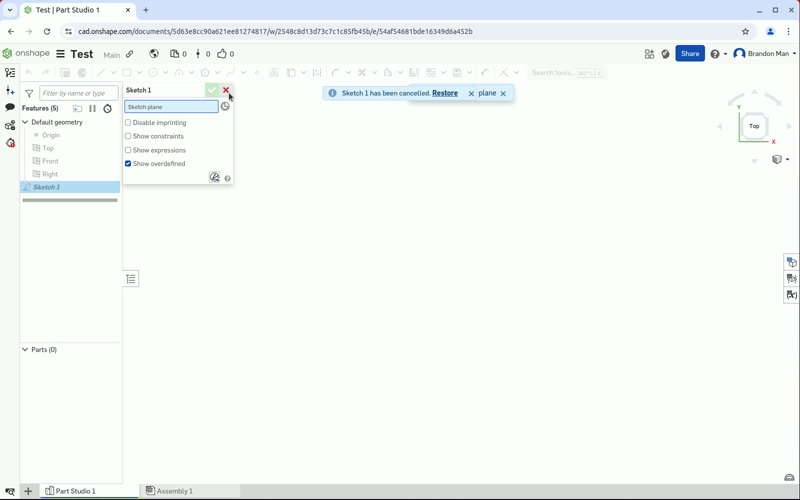
mouse_move(73, 150)
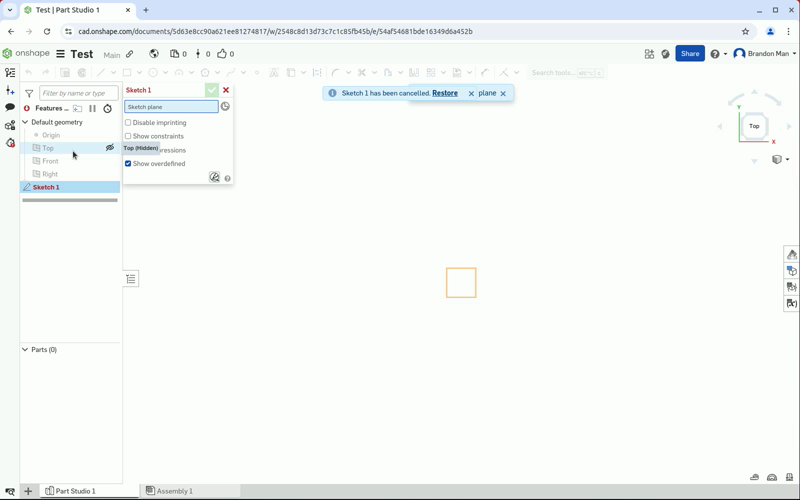
click(73, 150)
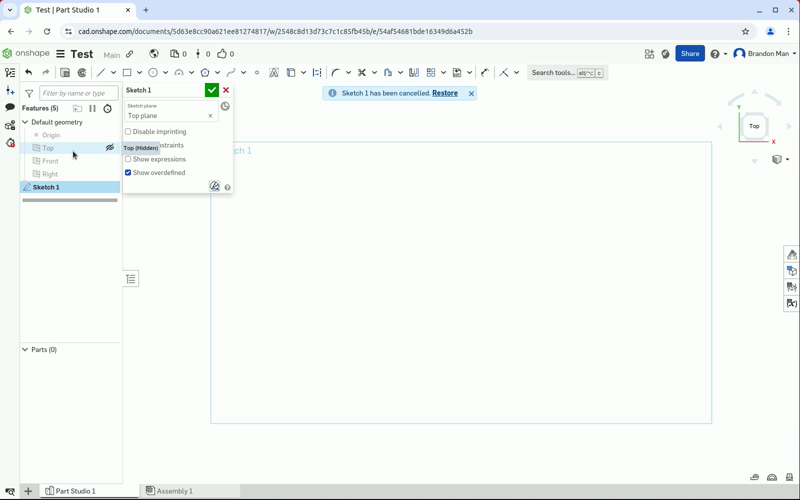
mouse_move(73, 352)
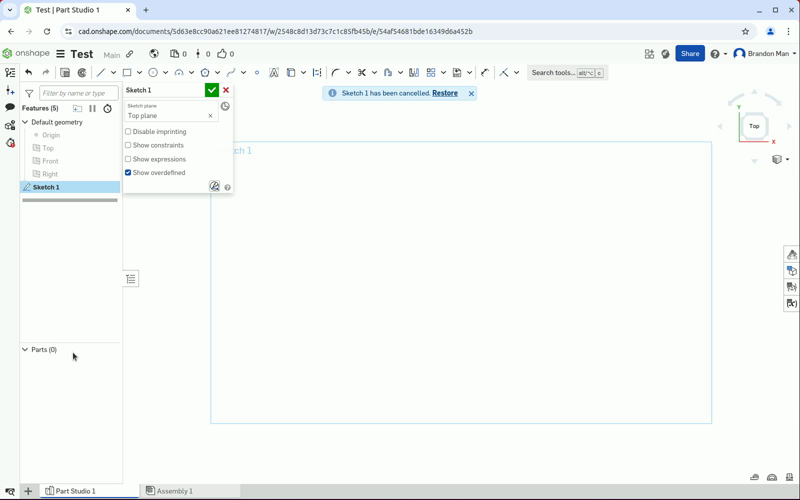
key(y)
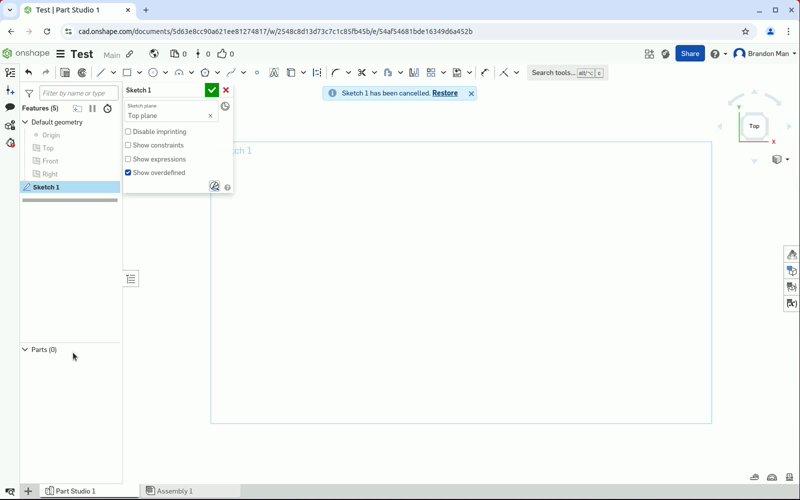
key(l)
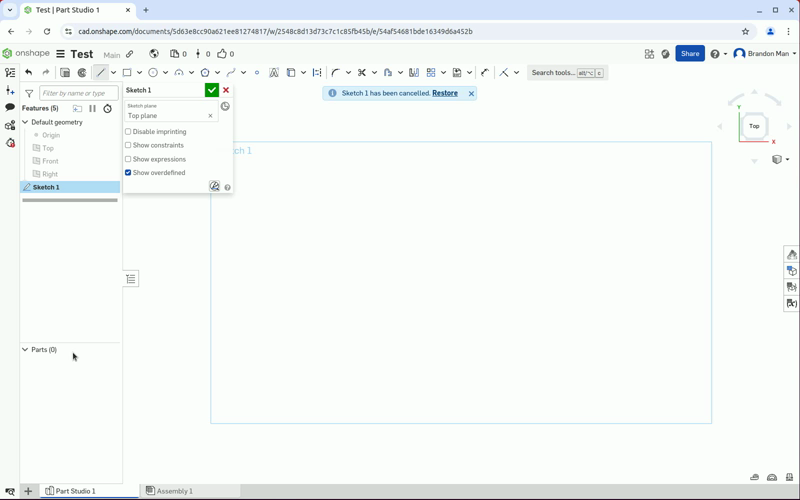
key_down(shift)
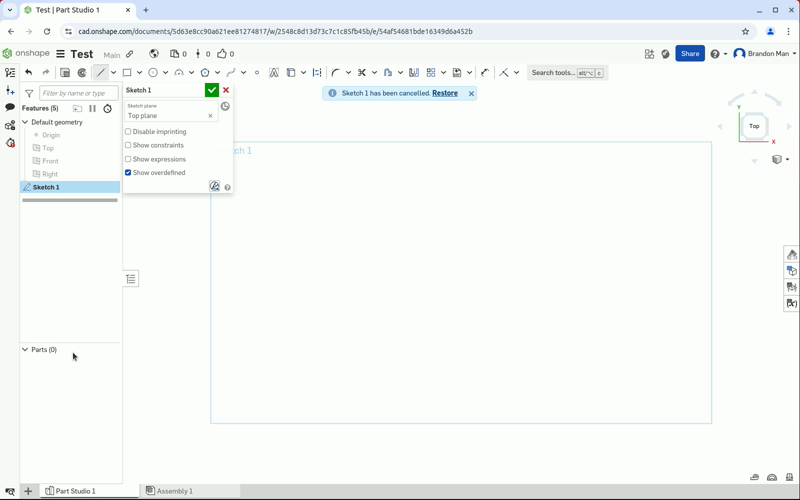
mouse_move(423, 329)
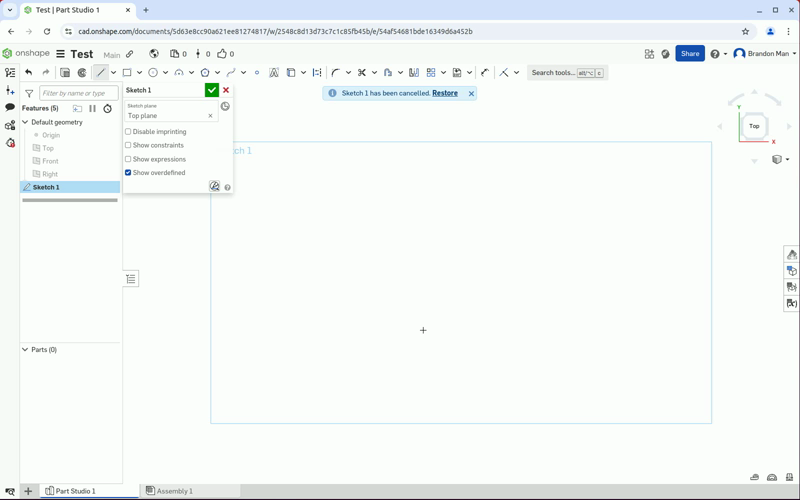
click(423, 329)
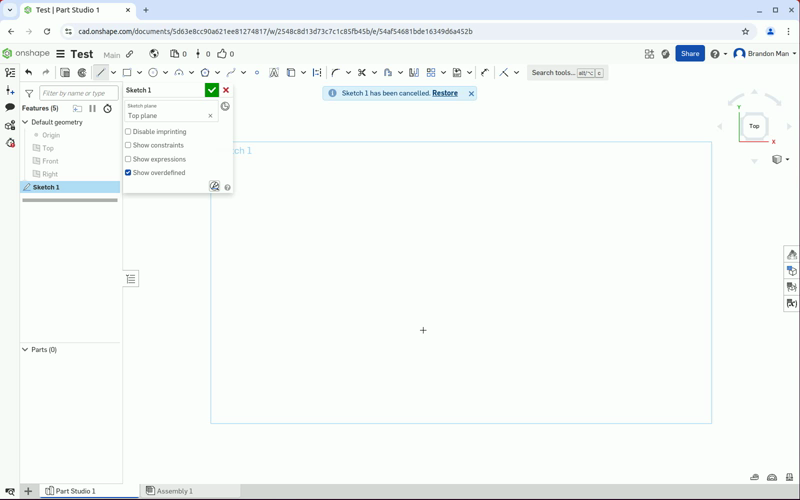
key_up(shift)
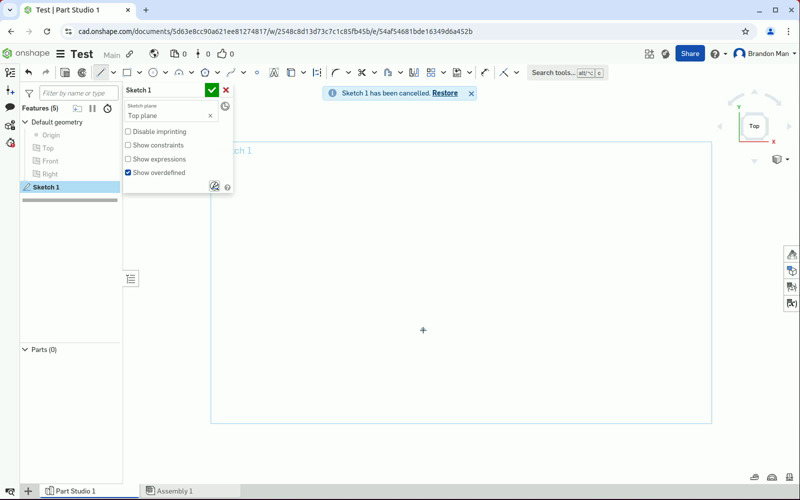
key_down(shift)
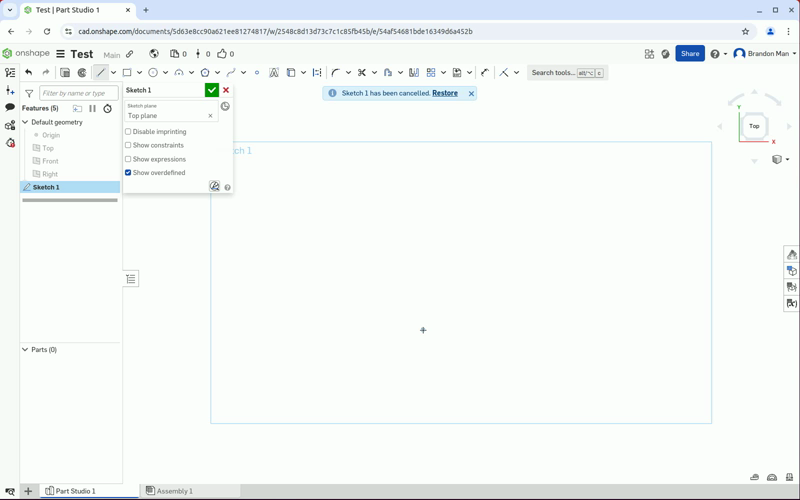
mouse_move(453, 329)
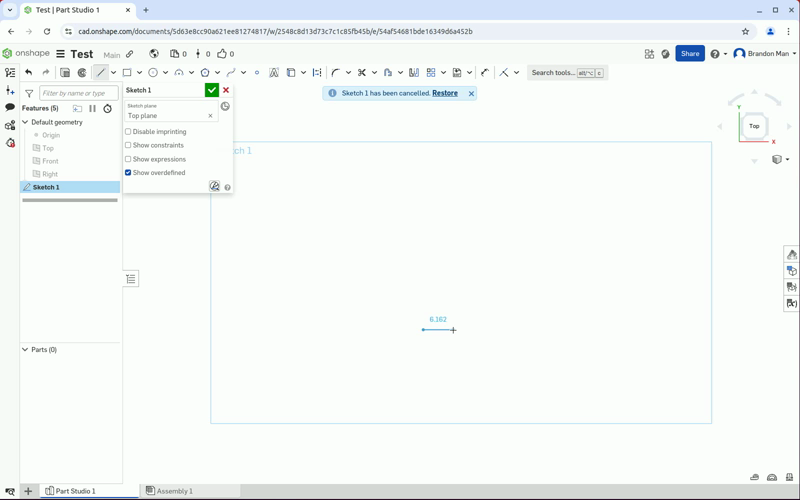
mouse_move(451, 329)
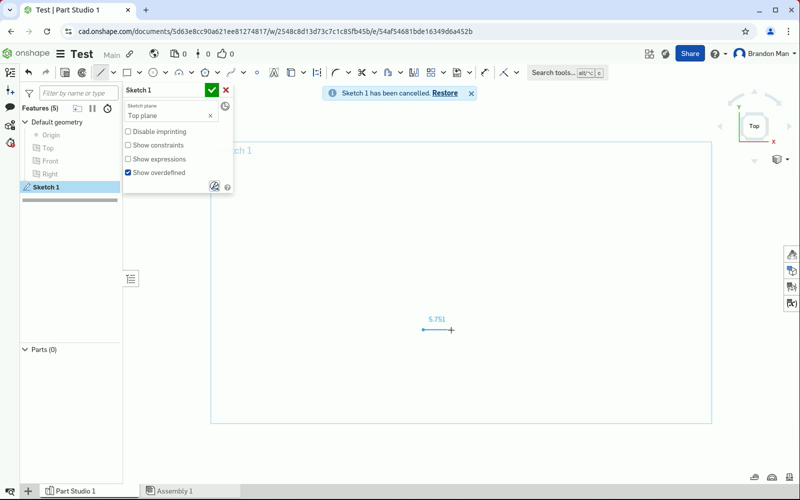
click(451, 329)
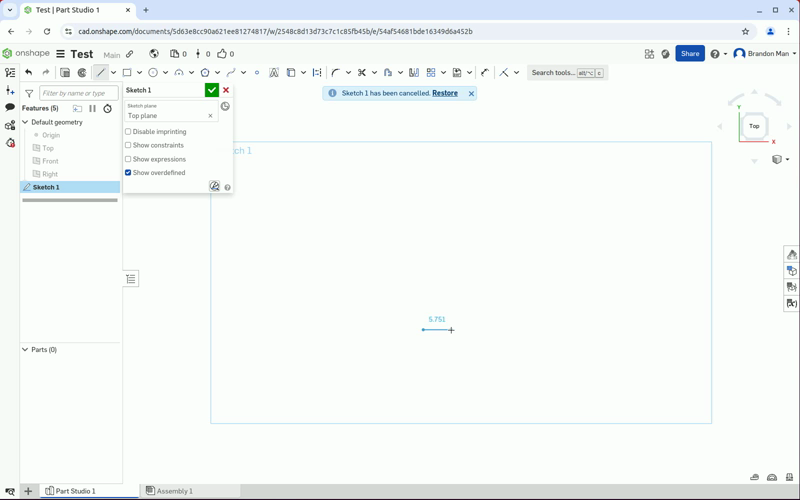
key_up(shift)
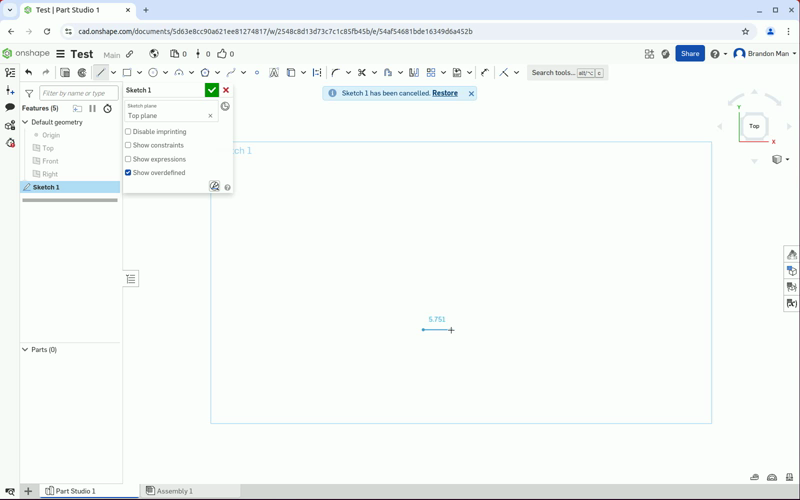
key_down(shift)
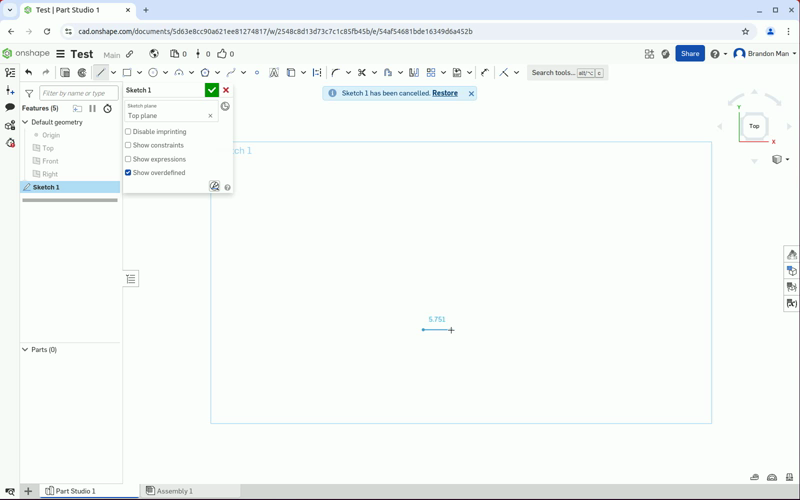
mouse_move(522, 265)
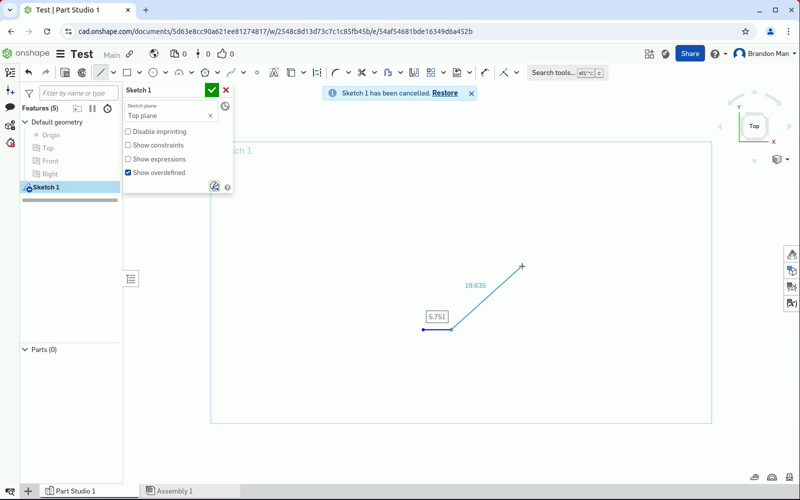
click(522, 265)
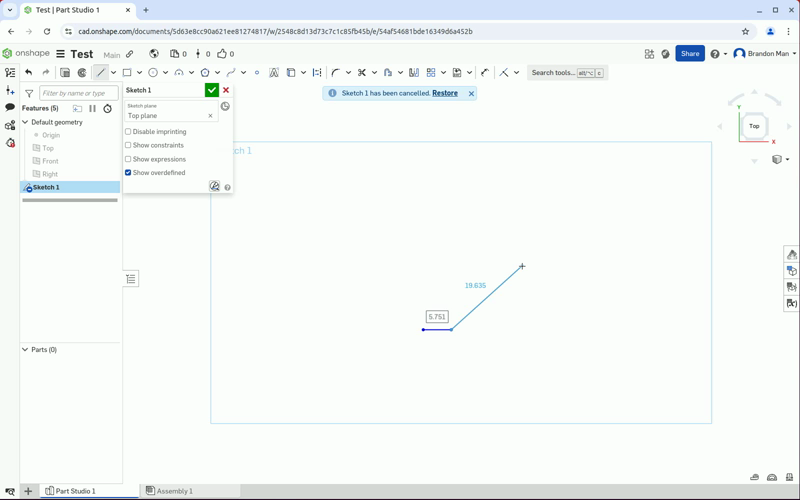
key_up(shift)
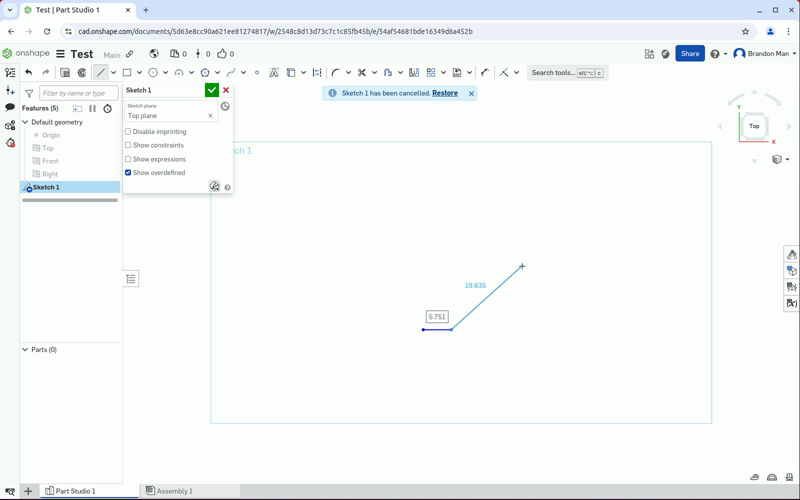
key_down(shift)
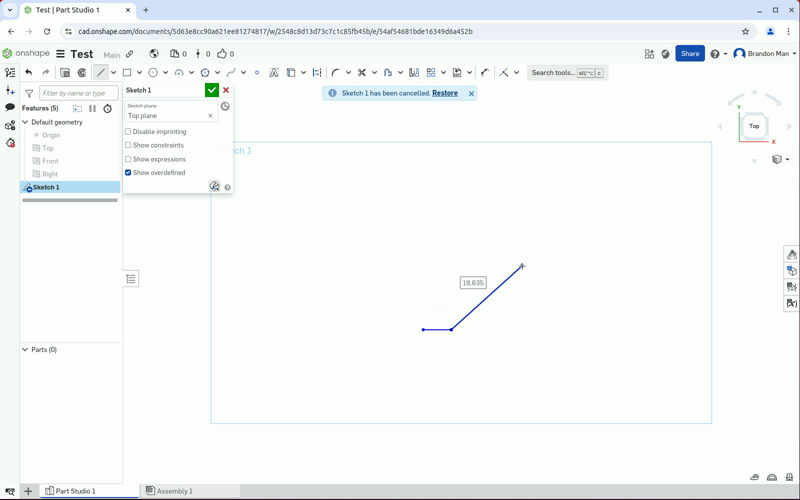
mouse_move(552, 265)
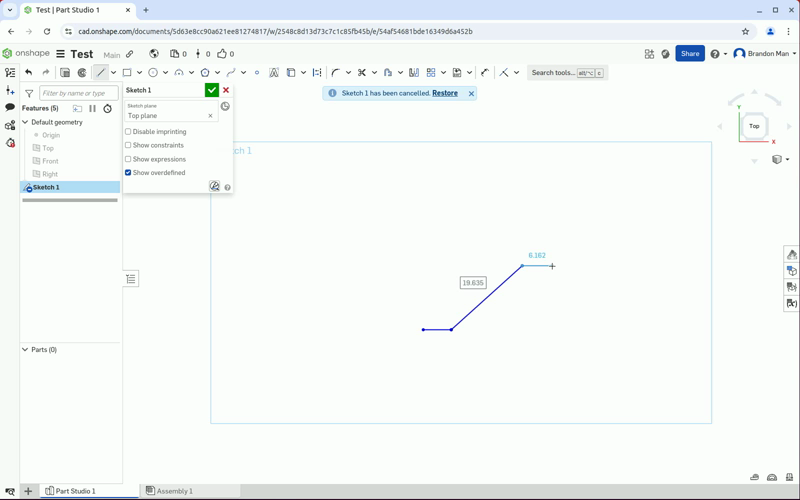
mouse_move(522, 245)
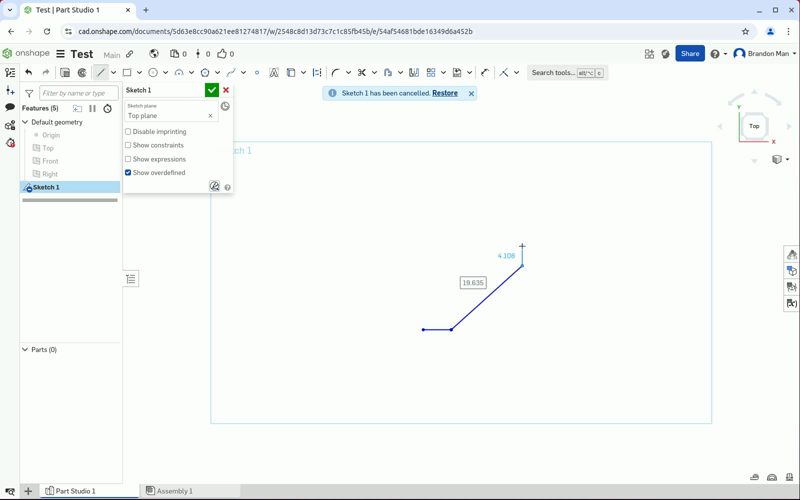
click(522, 245)
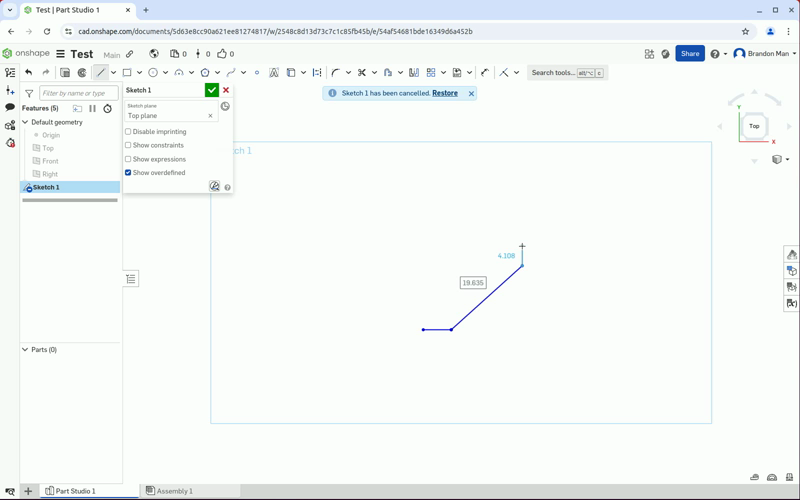
key_up(shift)
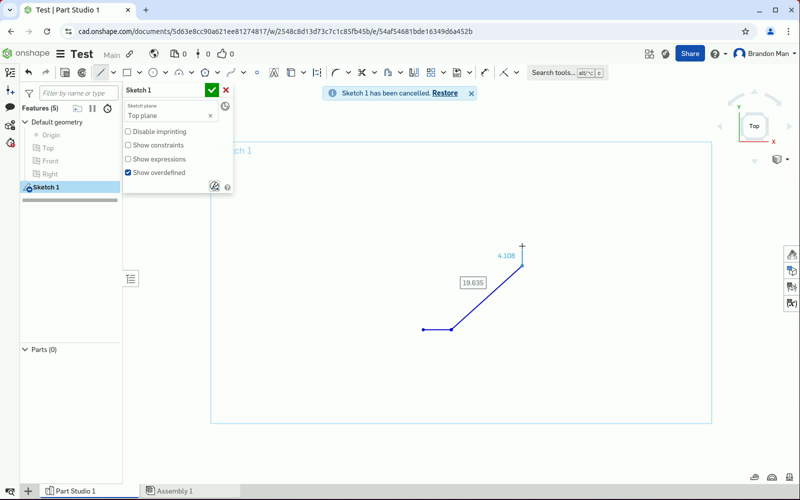
key_down(shift)
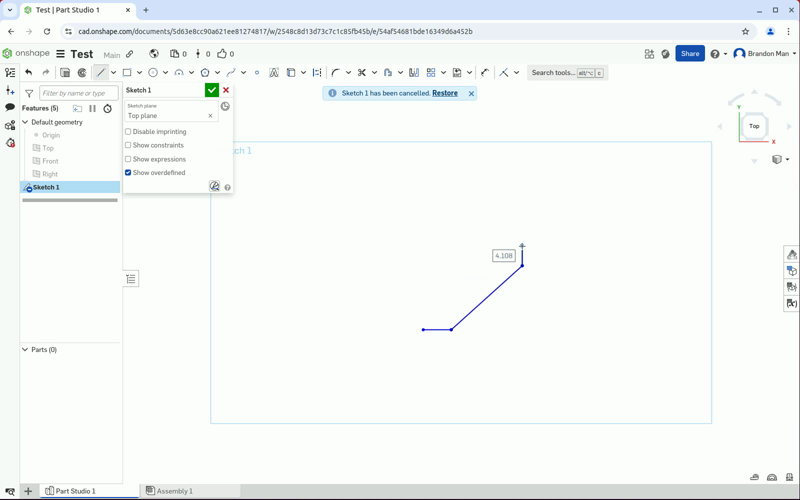
mouse_move(423, 245)
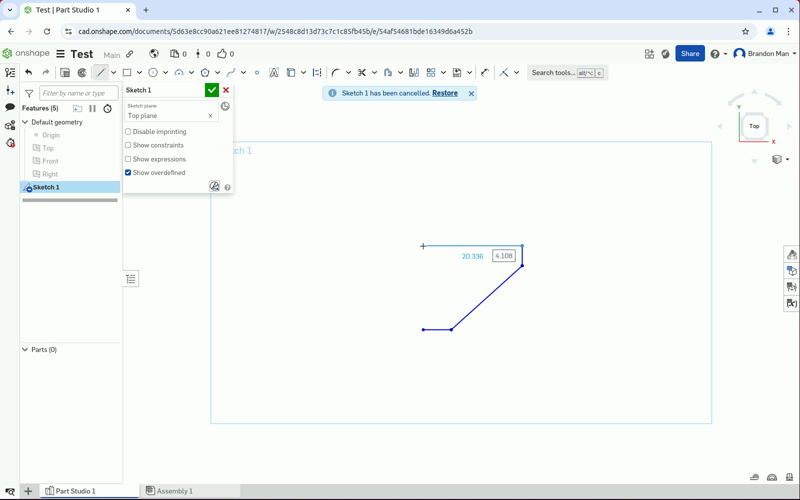
click(423, 245)
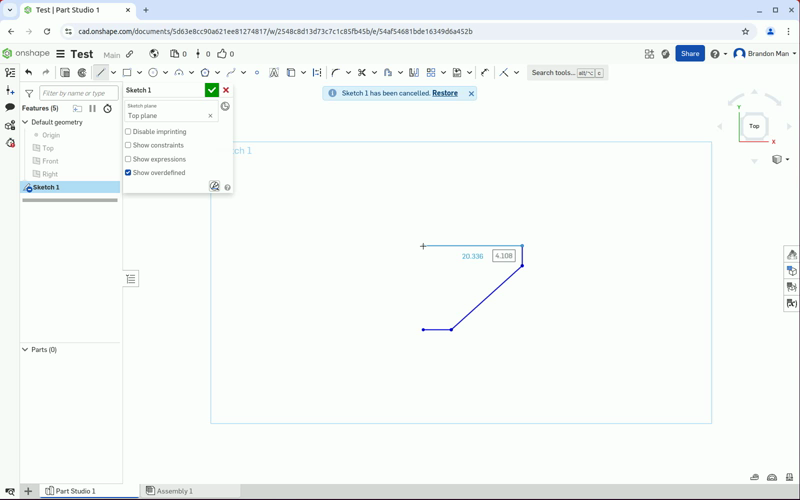
key_up(shift)
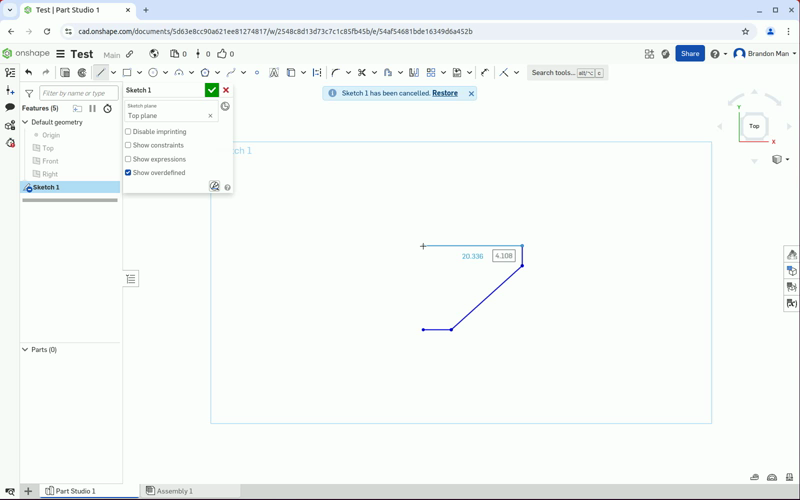
key_down(shift)
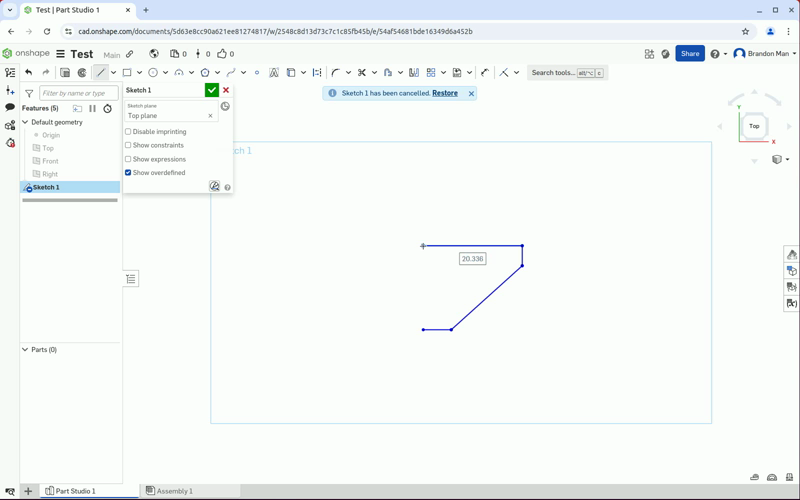
mouse_move(423, 329)
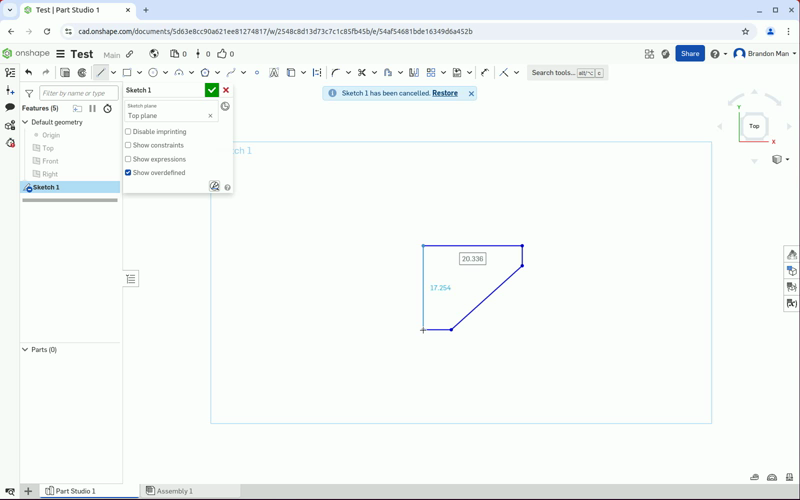
key_up(shift)
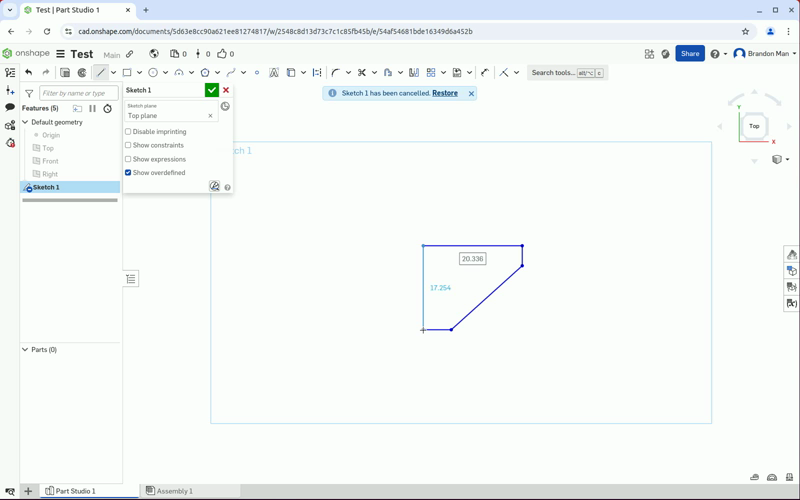
click(423, 329)
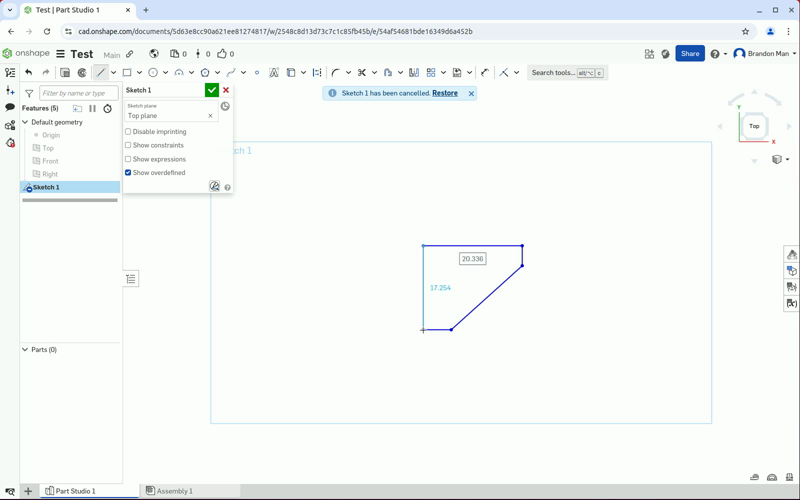
key(esc)
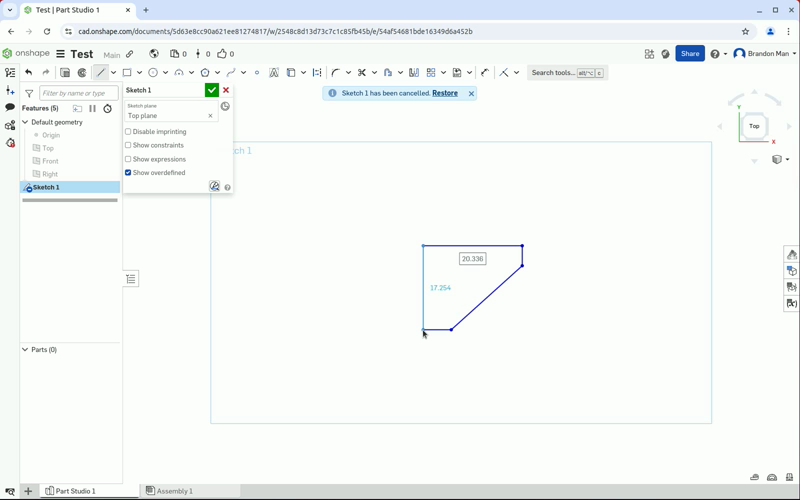
key(c)
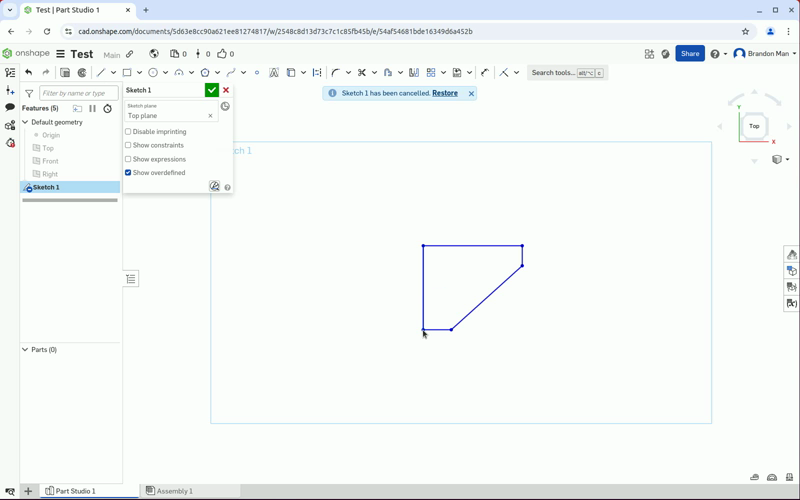
key_down(shift)
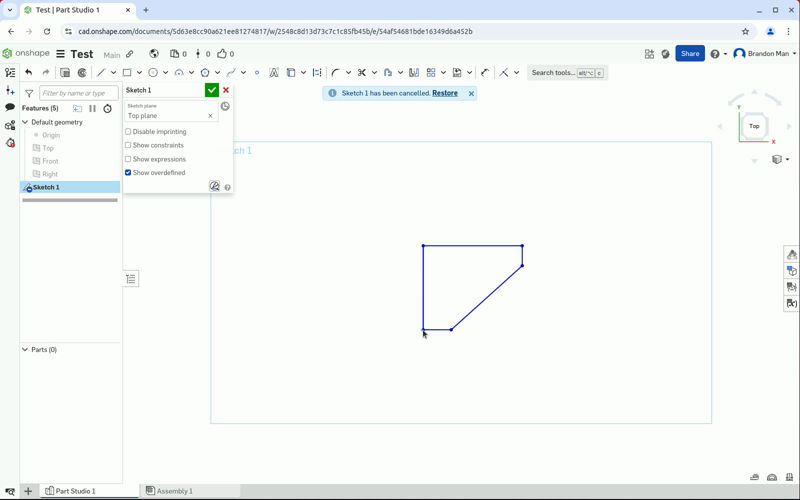
mouse_move(450, 302)
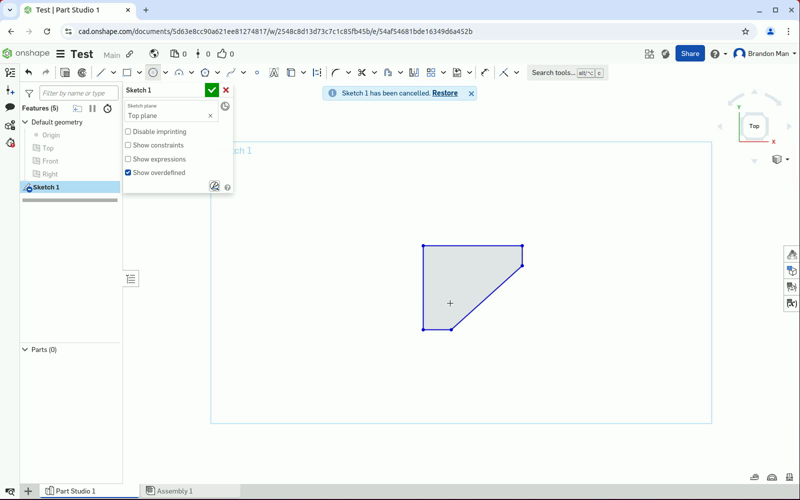
click(450, 302)
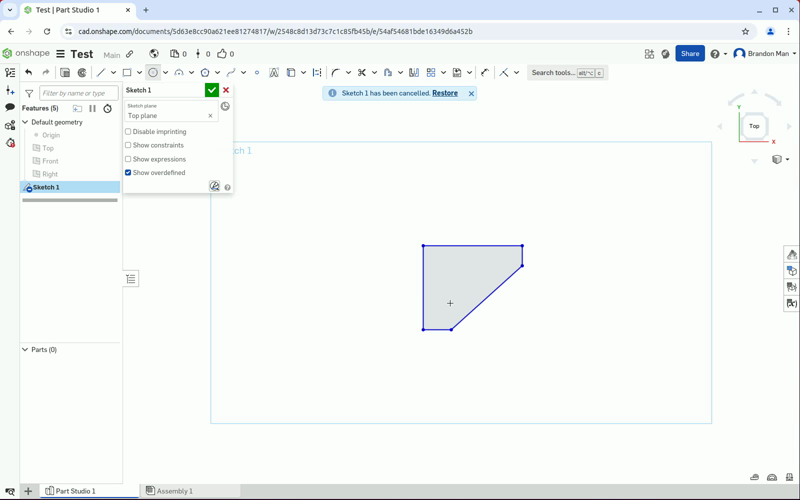
key_up(shift)
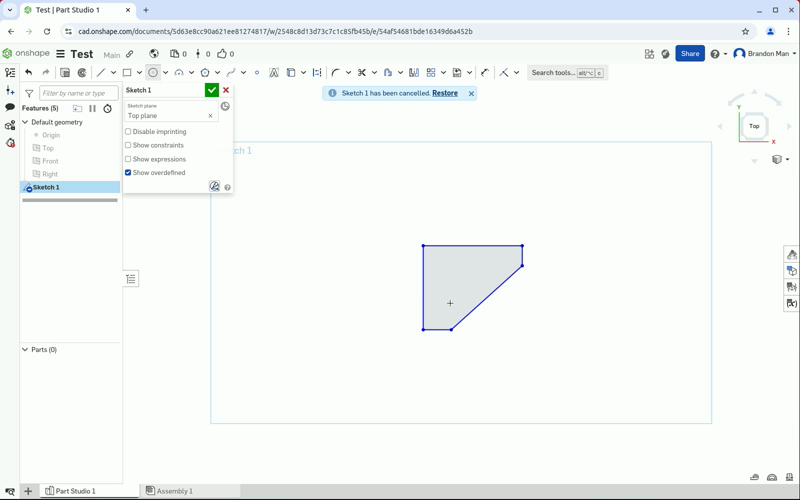
mouse_move(458, 302)
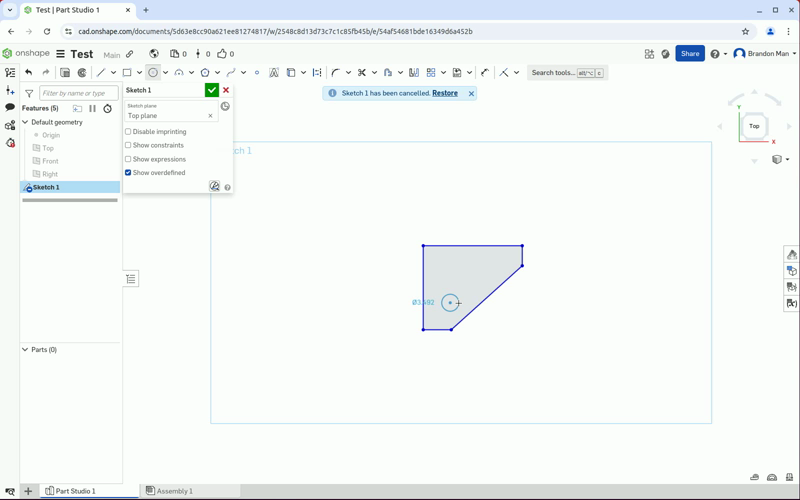
click(458, 302)
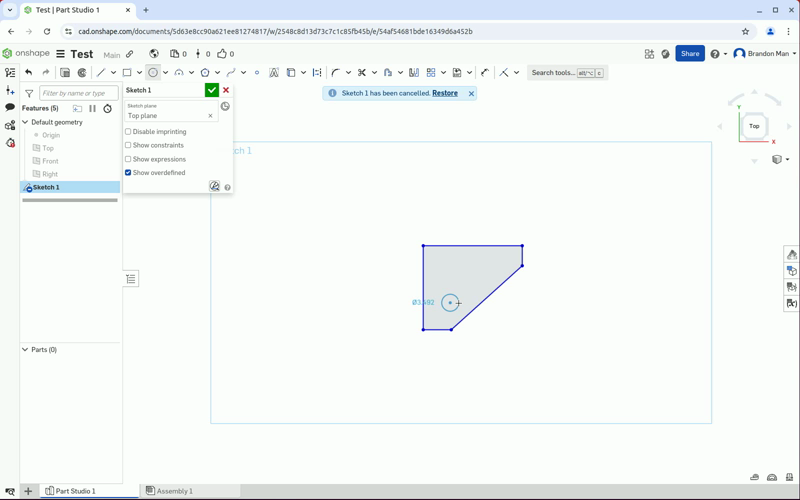
key(esc)
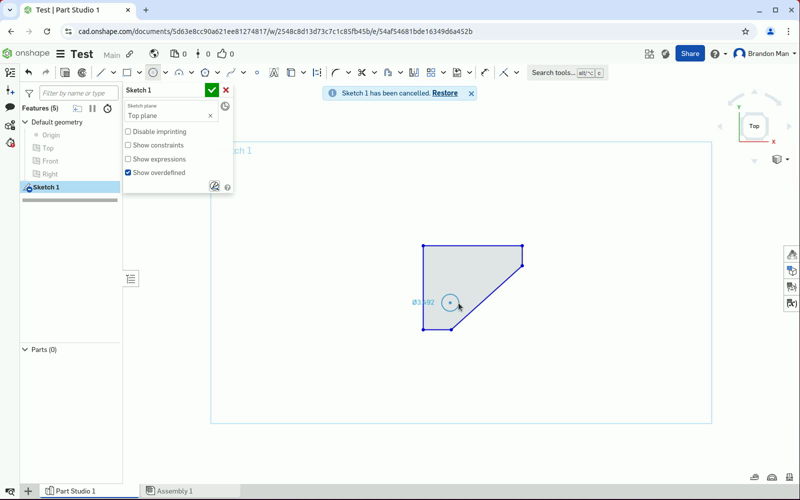
key(c)
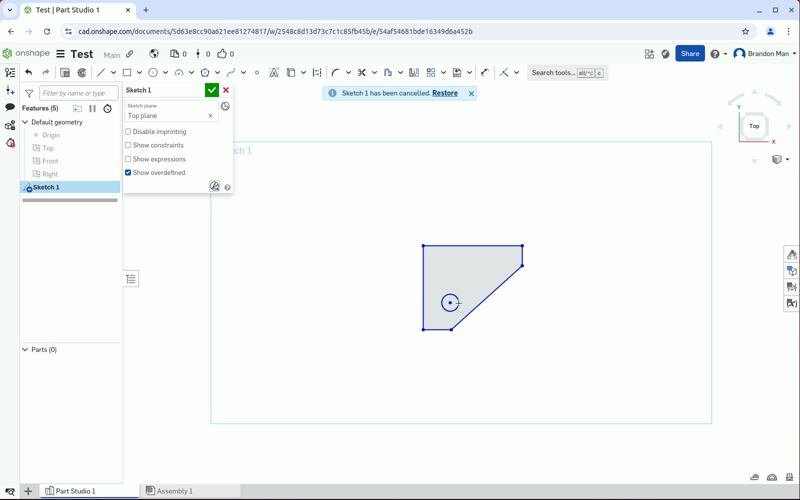
key_down(shift)
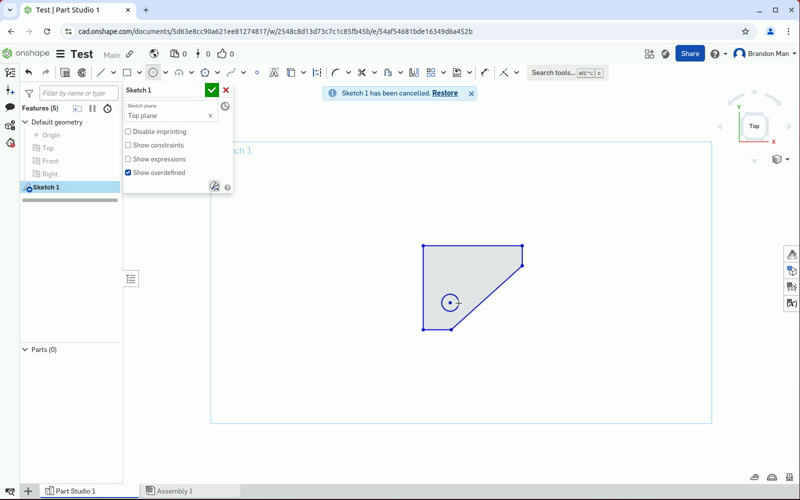
mouse_move(450, 260)
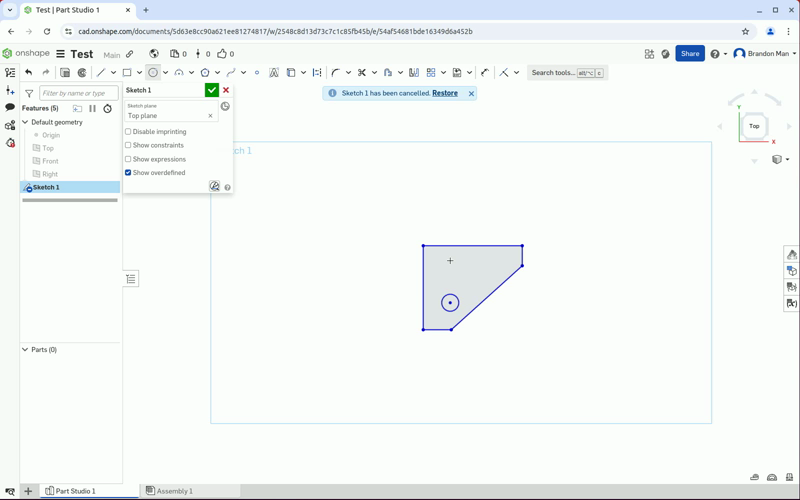
click(450, 260)
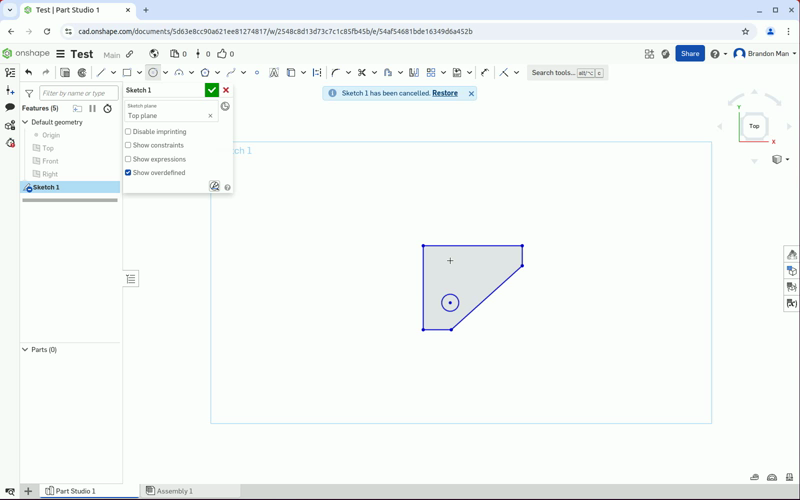
key_up(shift)
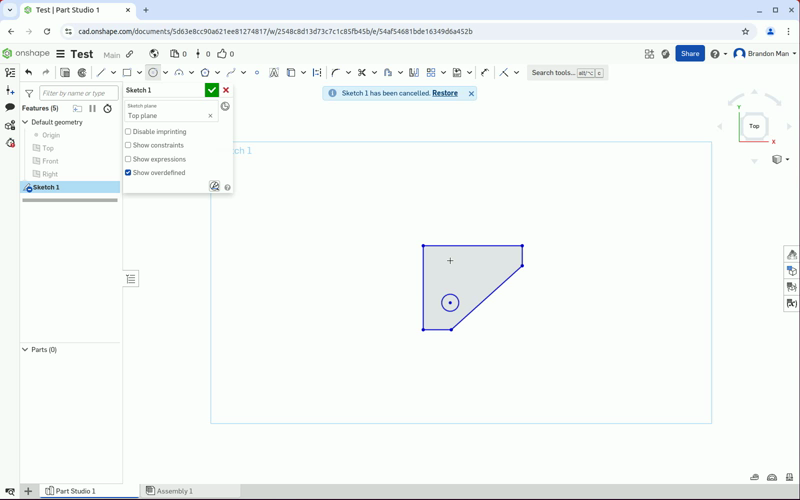
mouse_move(458, 260)
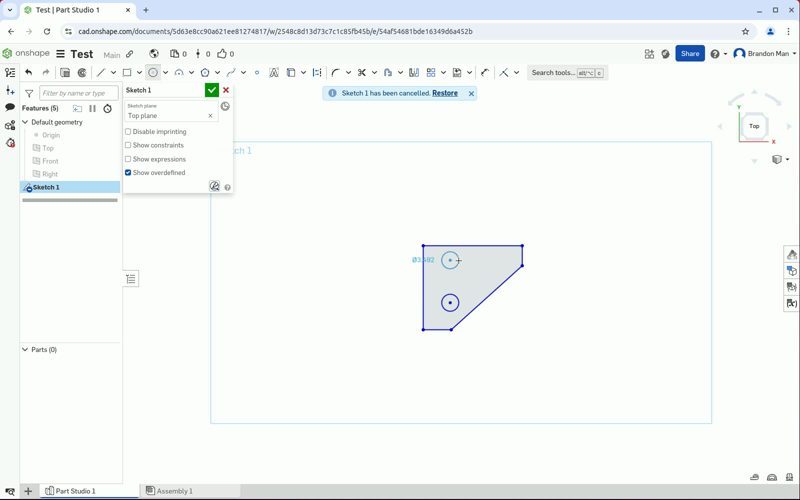
click(458, 260)
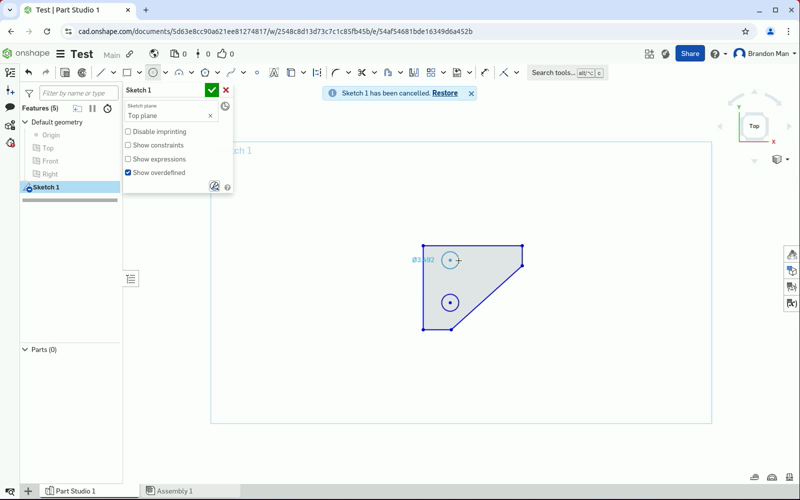
key(esc)
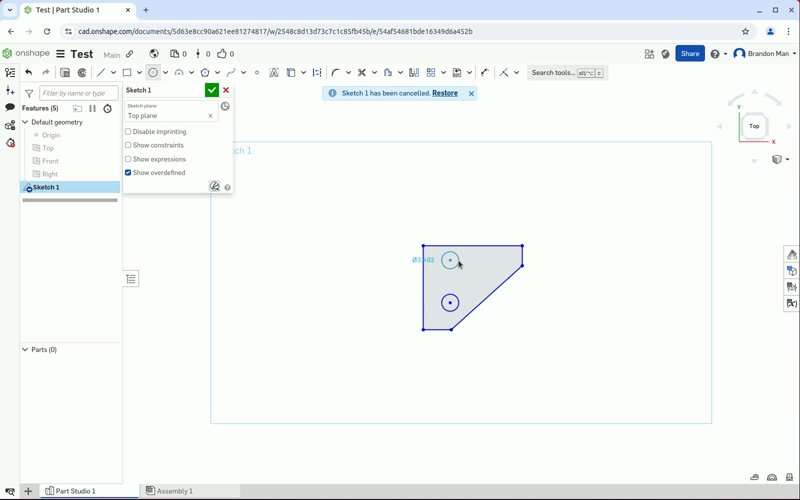
key(c)
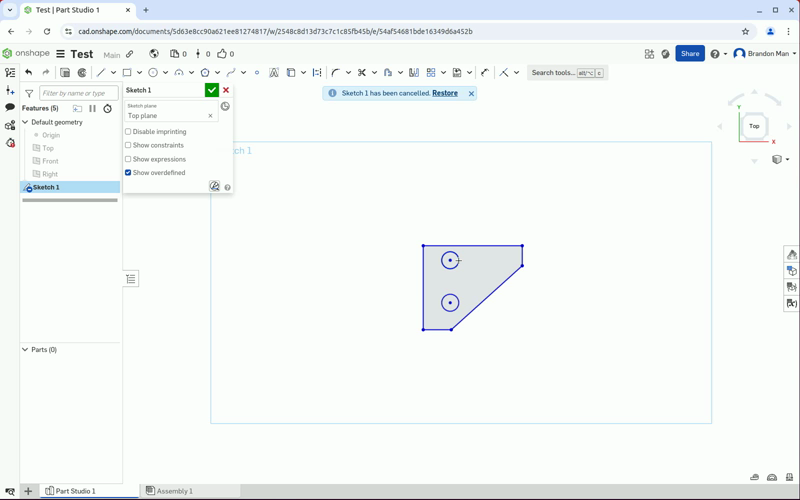
key_down(shift)
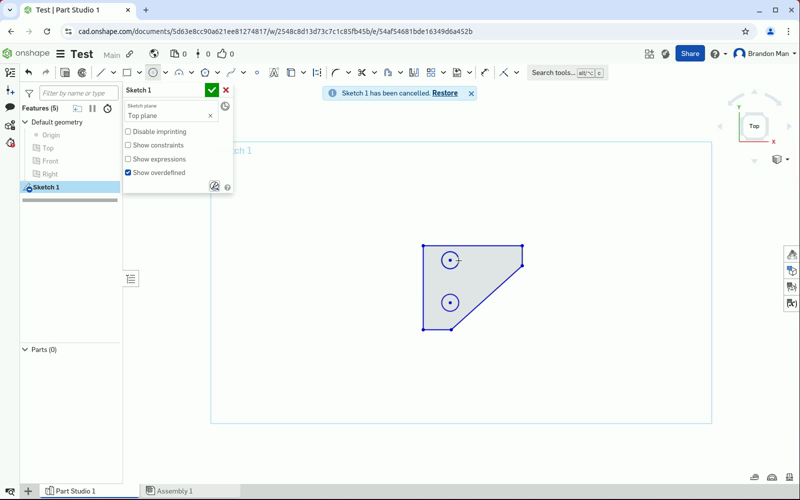
mouse_move(498, 258)
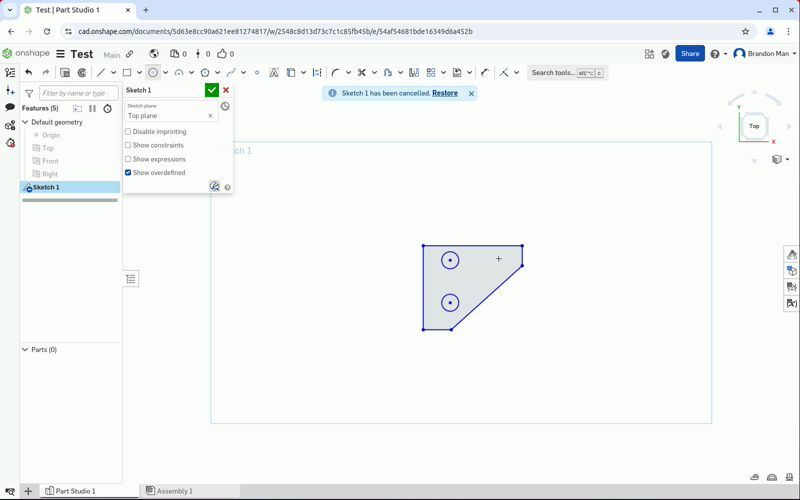
click(498, 258)
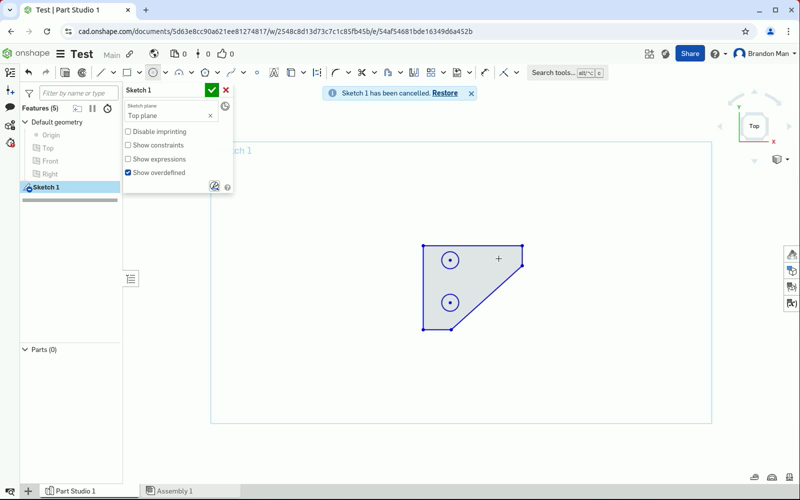
key_up(shift)
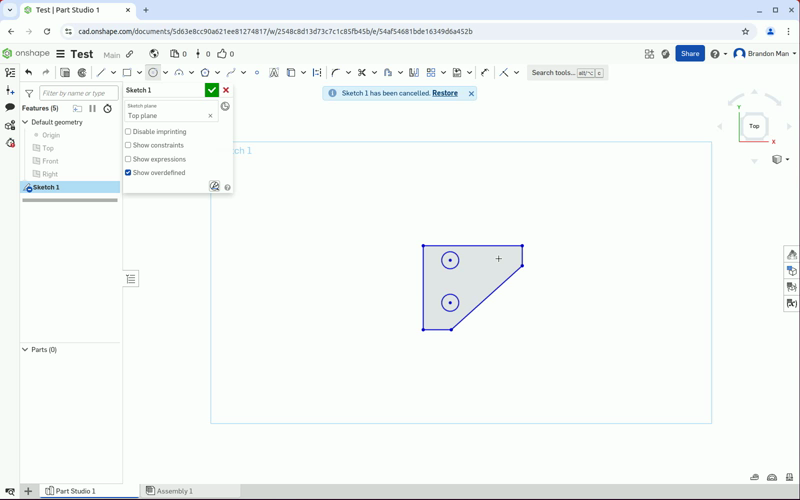
mouse_move(507, 258)
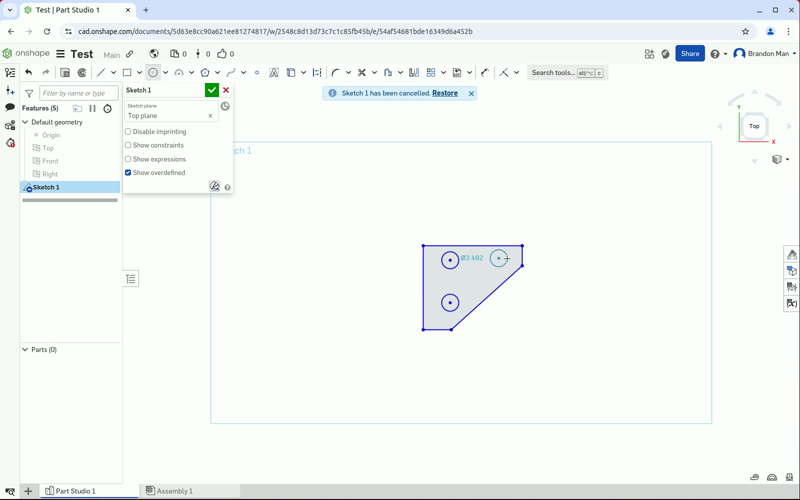
click(507, 258)
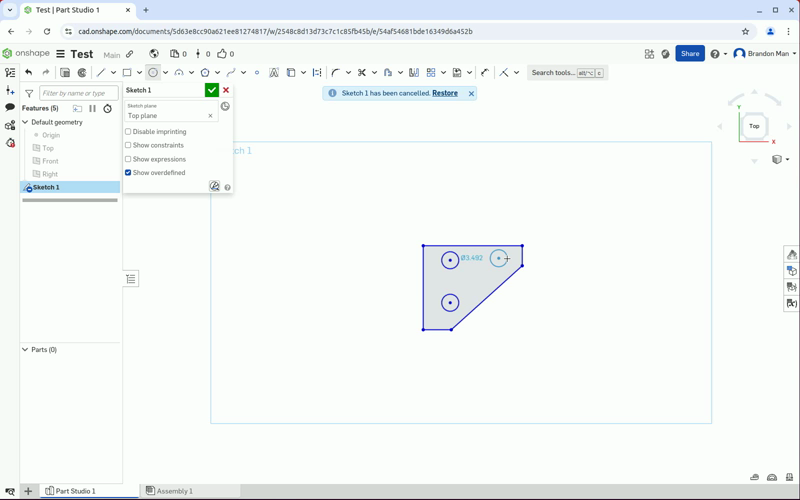
key(esc)
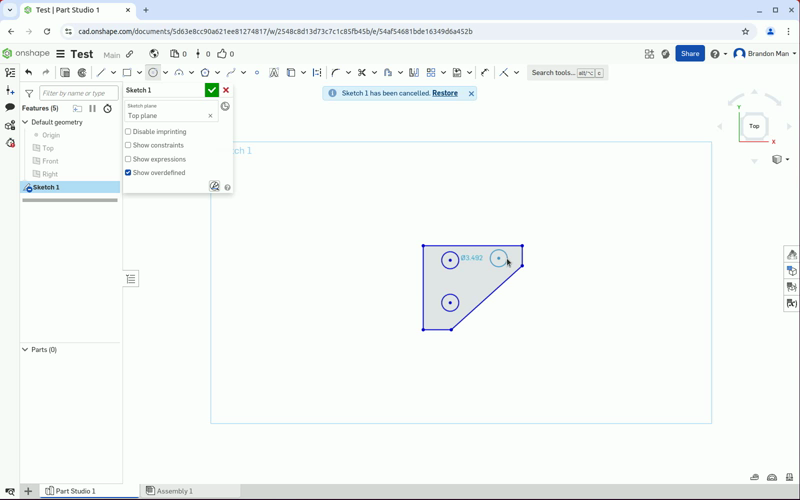
mouse_move(429, 266)
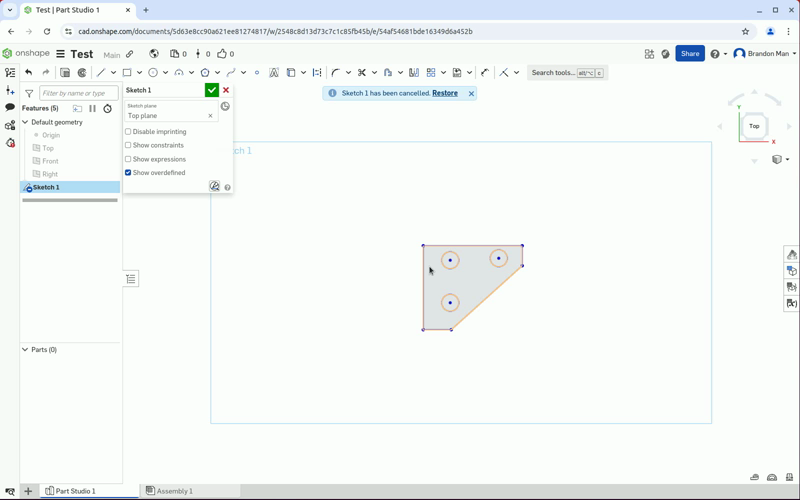
click(429, 266)
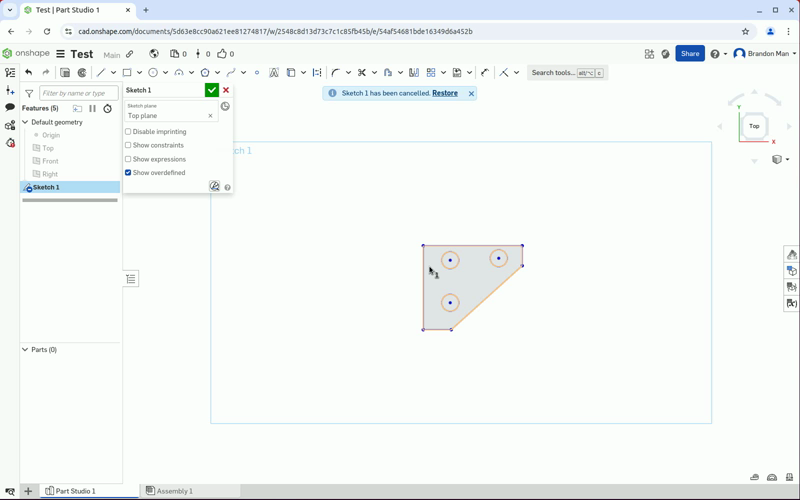
mouse_move(73, 352)
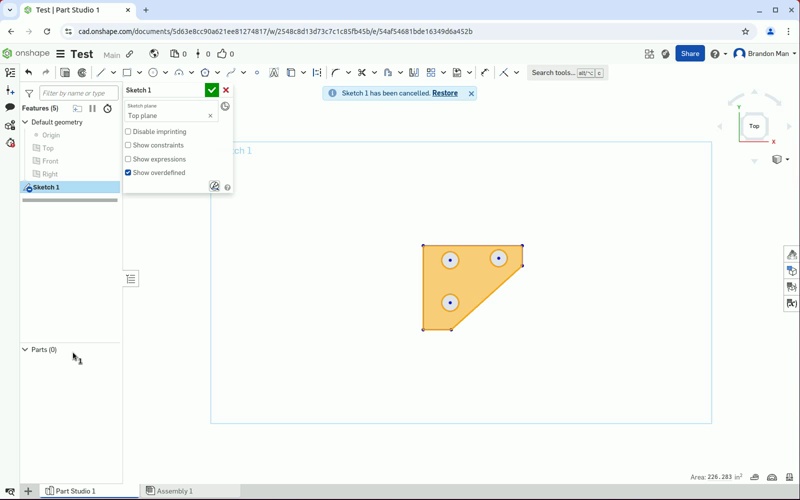
key(shift+y)
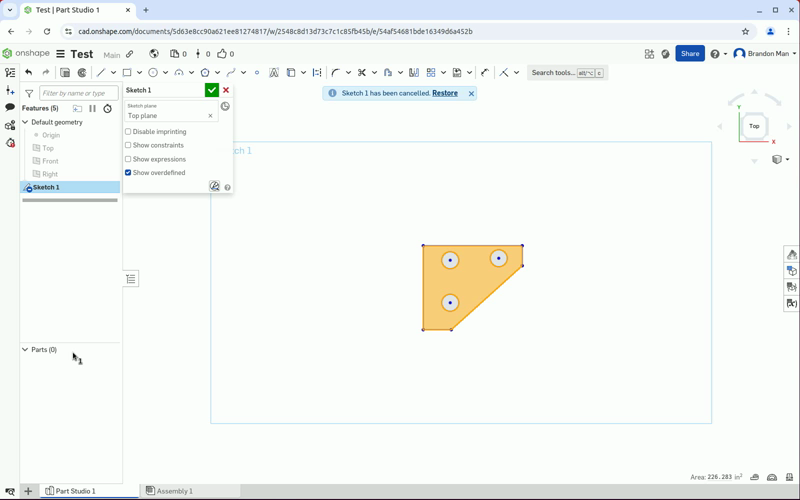
key(shift+e)
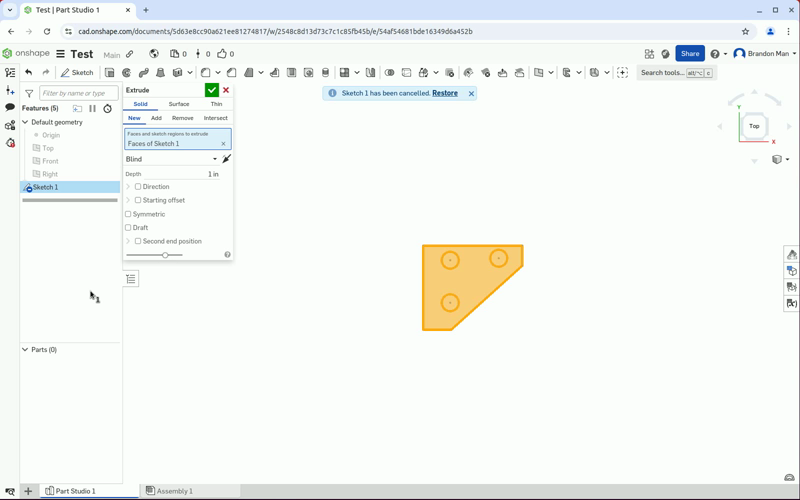
mouse_move(143, 106)
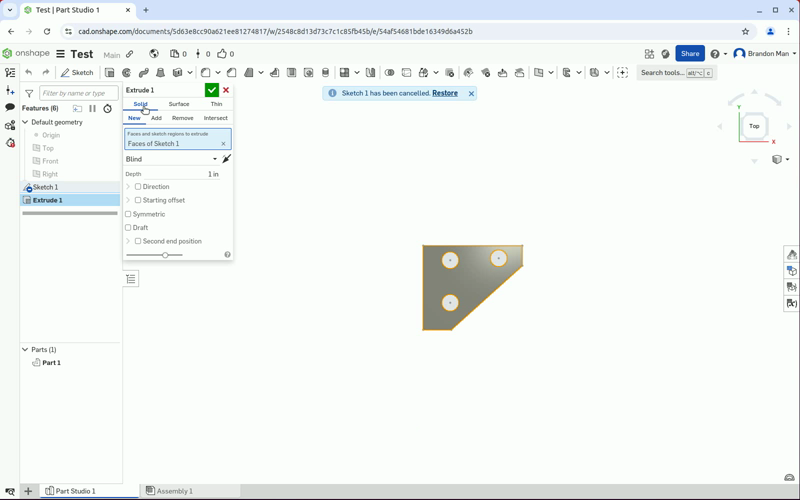
click(143, 106)
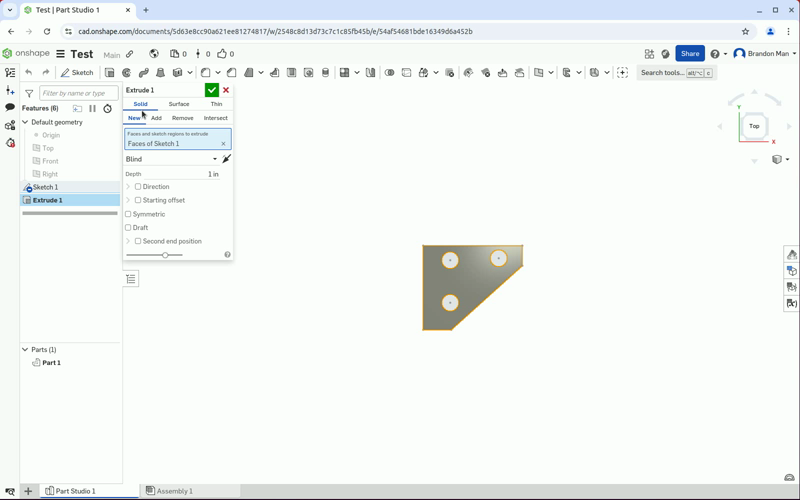
mouse_move(137, 120)
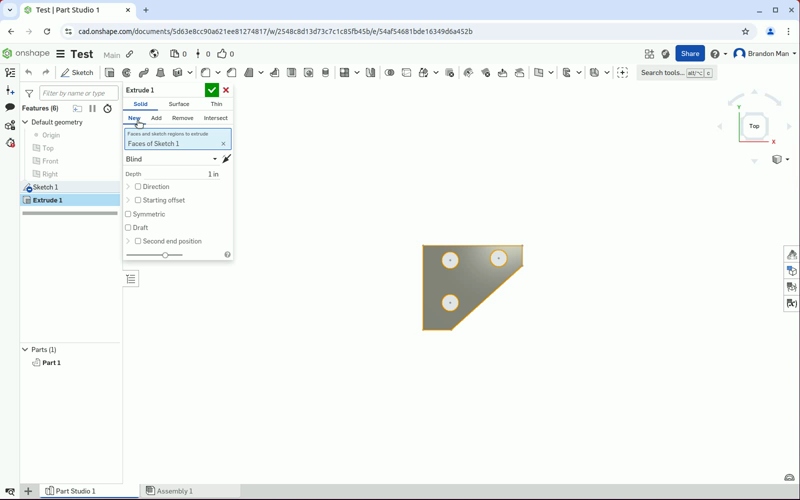
click(137, 120)
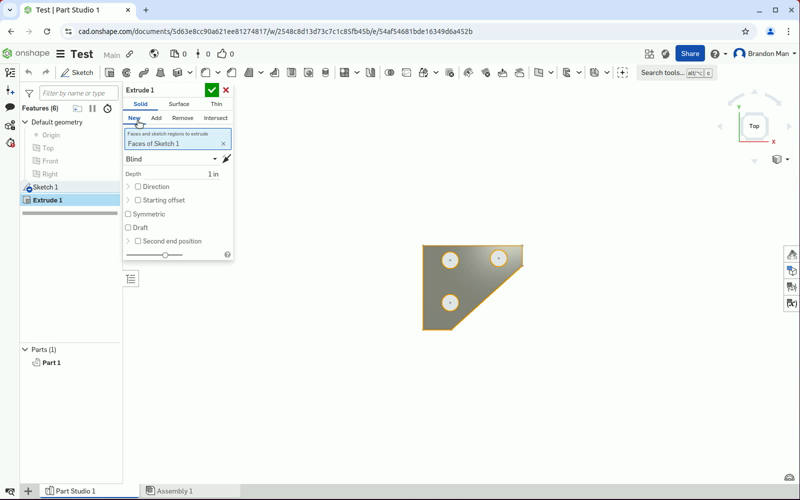
key(tab, 4)
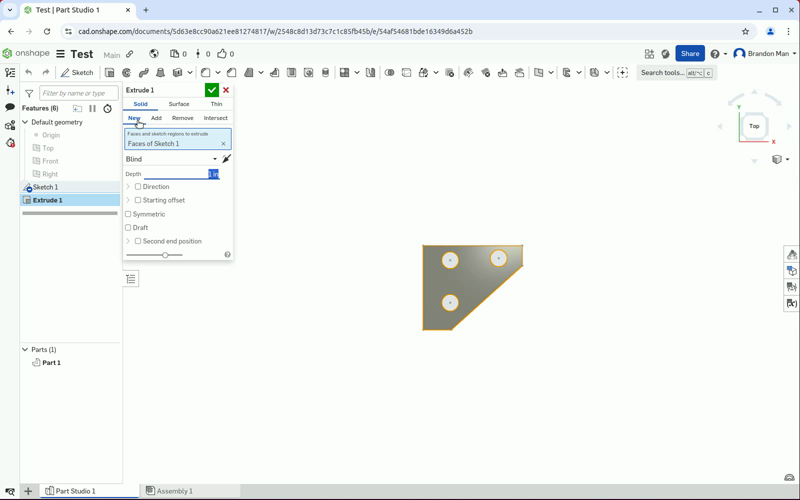
text(2.166)
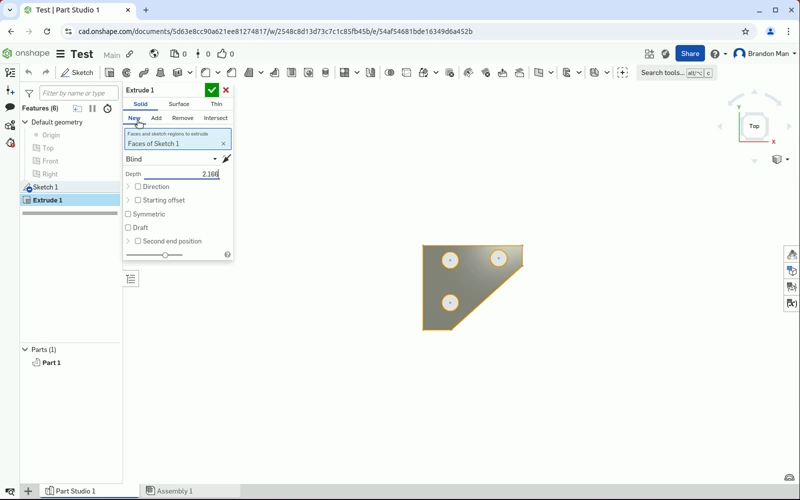
key(enter)
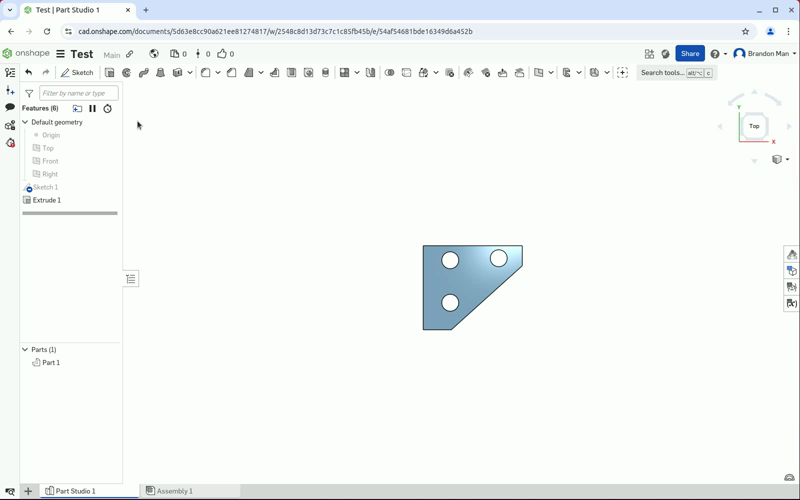
key(shift+h)
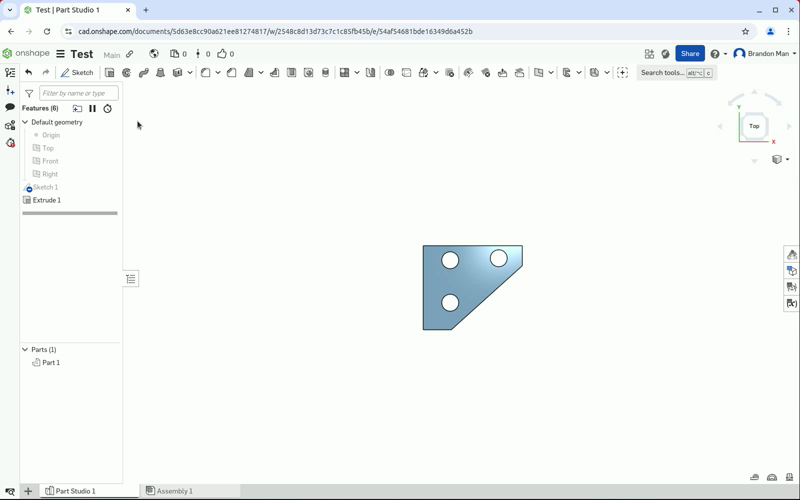
key(shift+h)
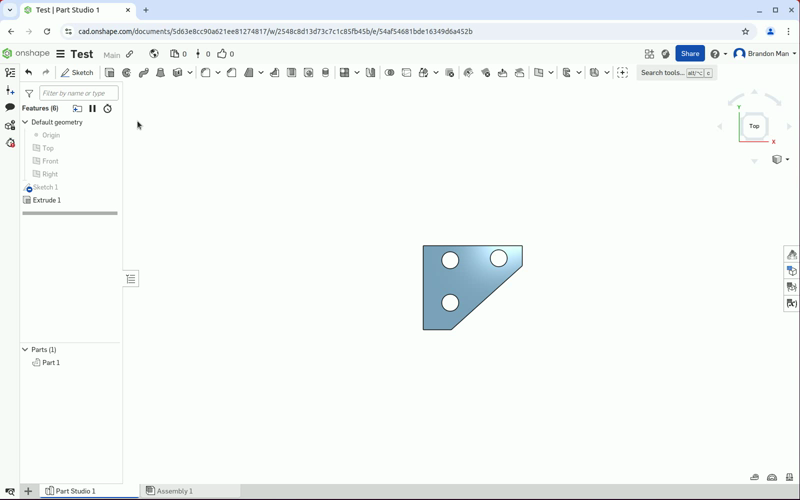
mouse_move(73, 189)
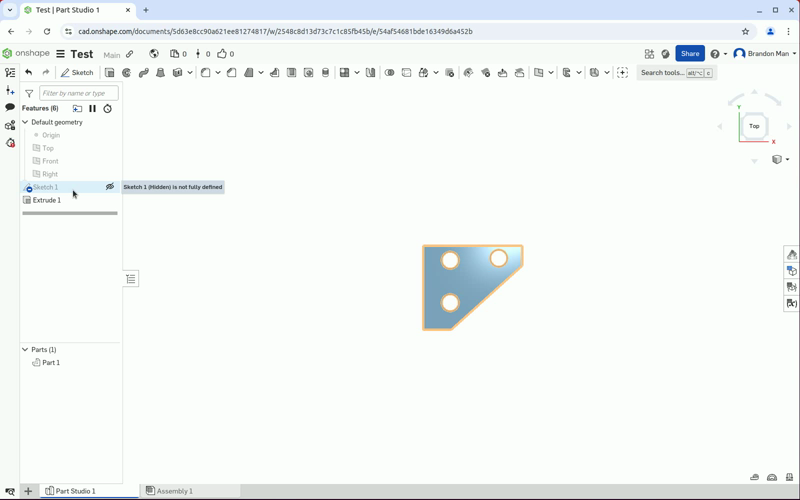
click(73, 189)
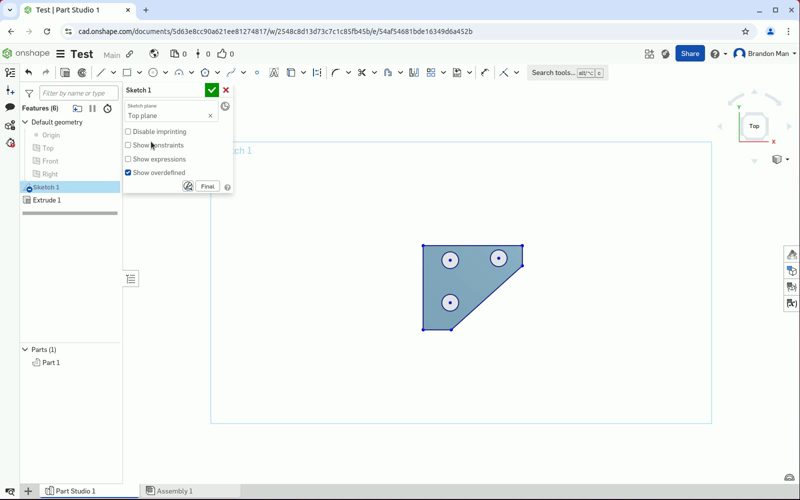
mouse_move(229, 92)
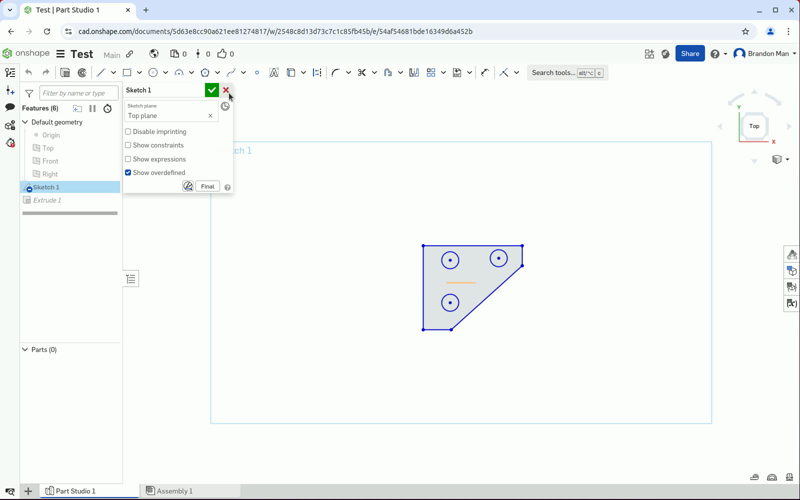
click(229, 92)
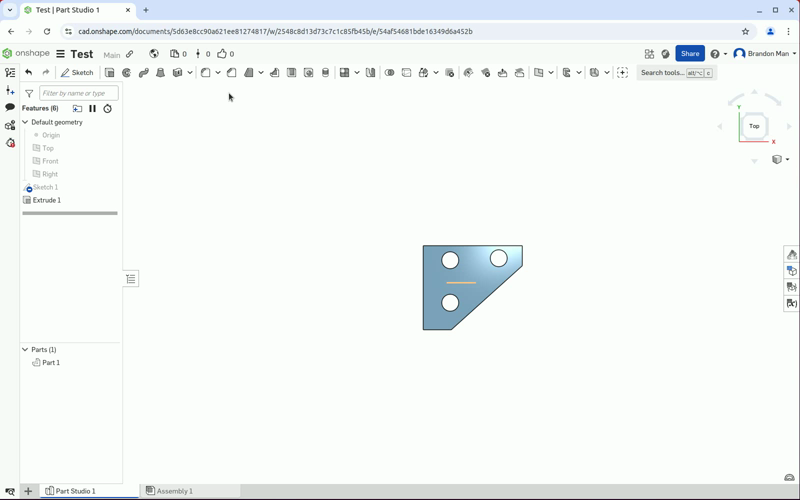
mouse_move(73, 352)
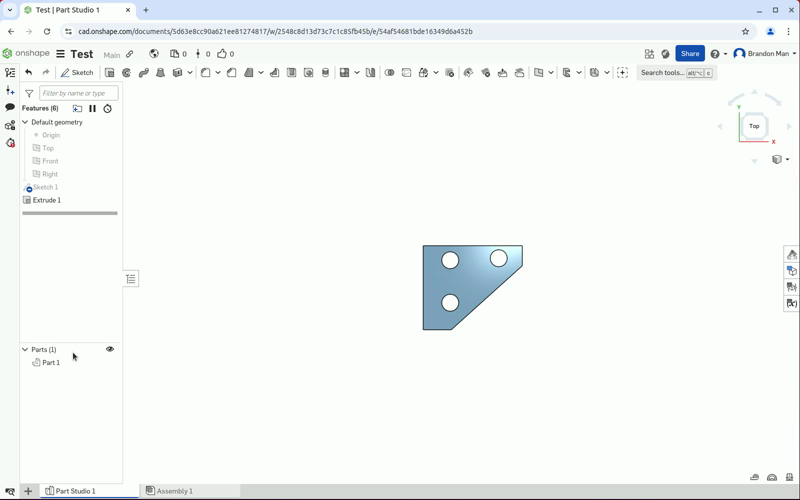
key(y)
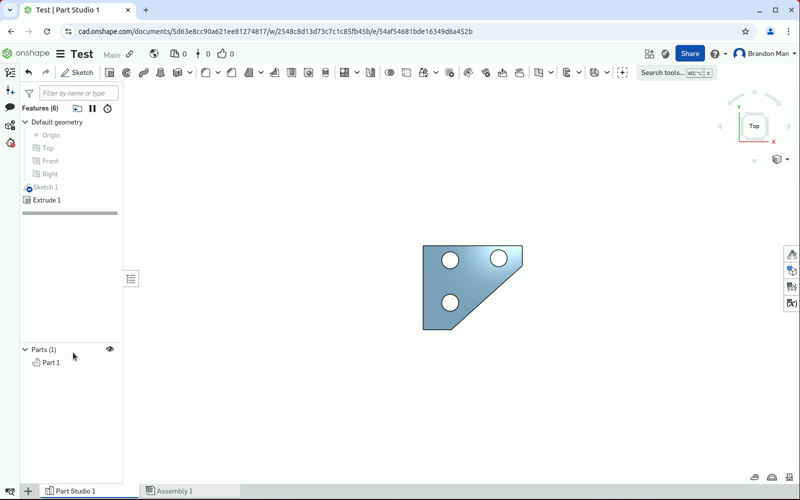
key(shift+p)
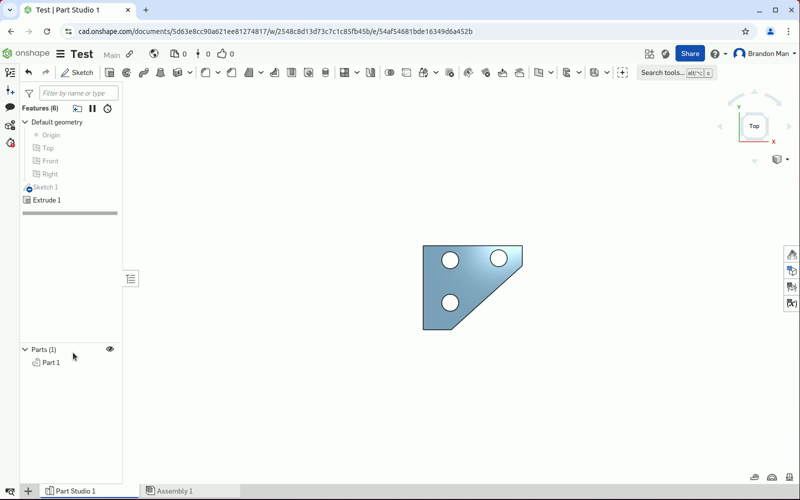
key(space)
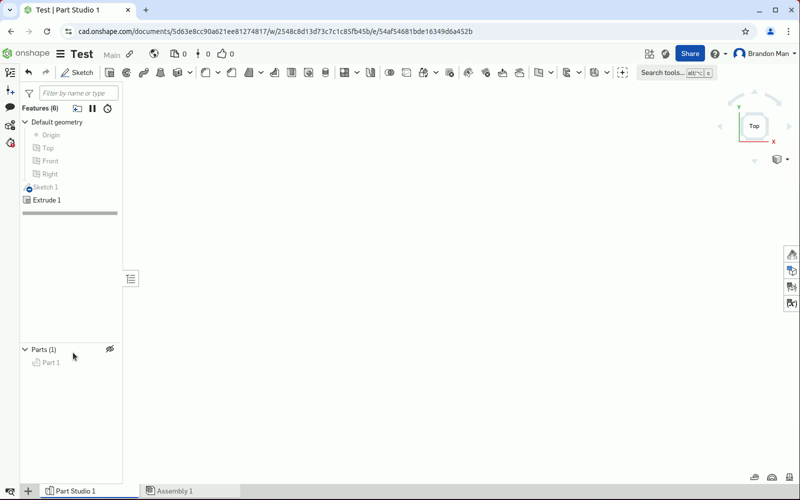
key_down(shift)
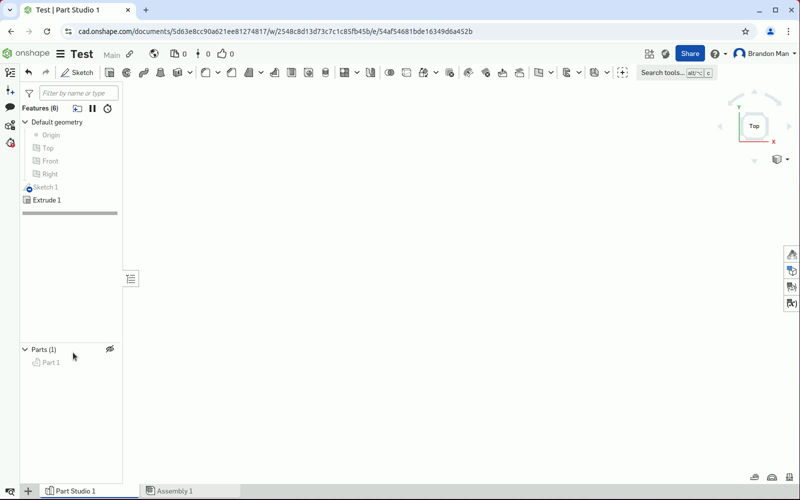
key(up)
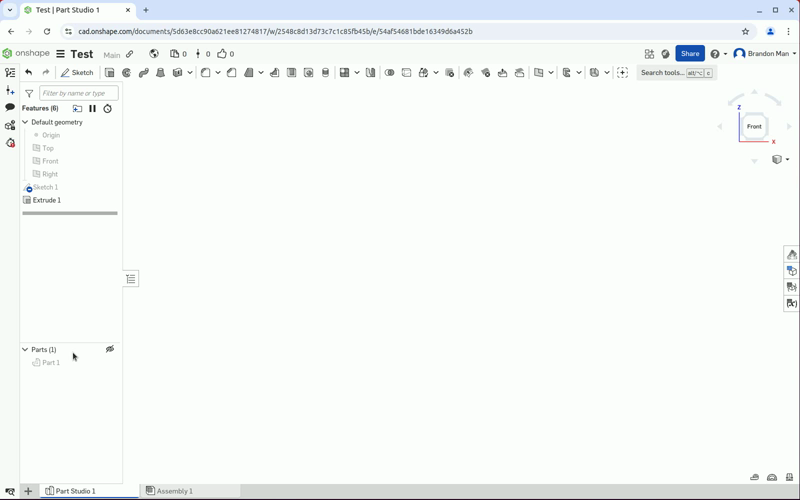
key_up(shift)
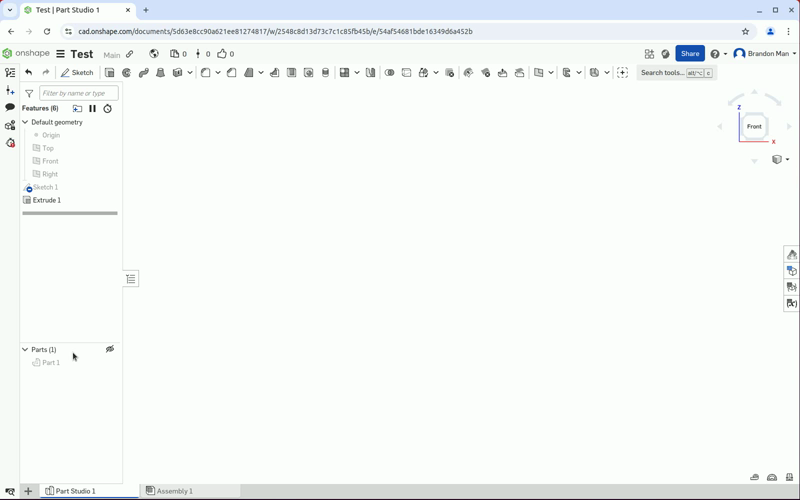
key(space)
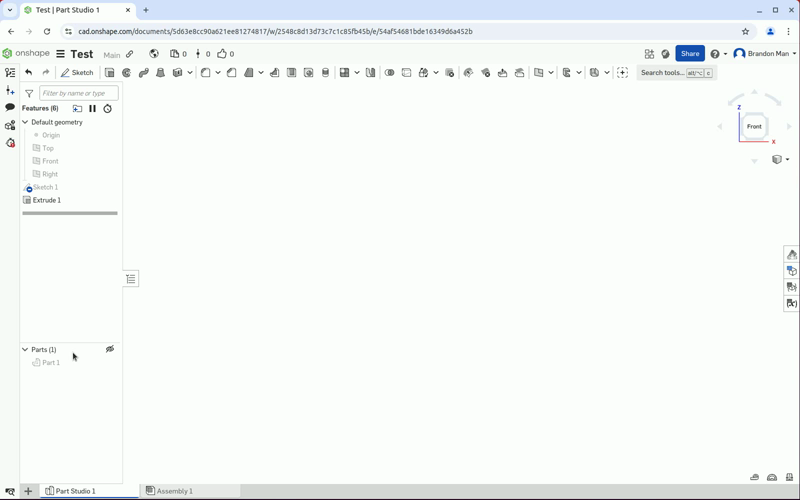
key_down(shift)
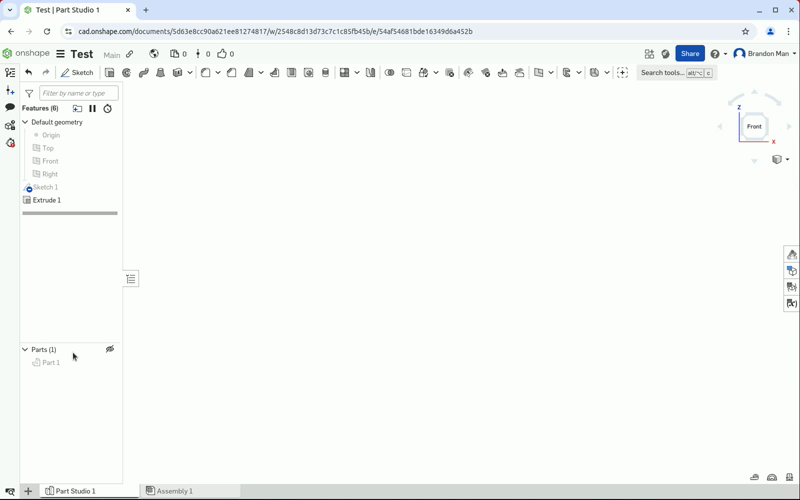
key(left)
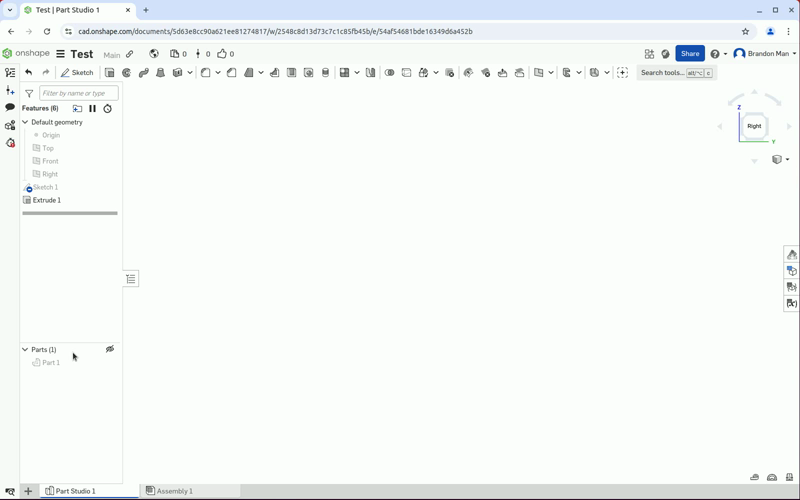
key_up(shift)
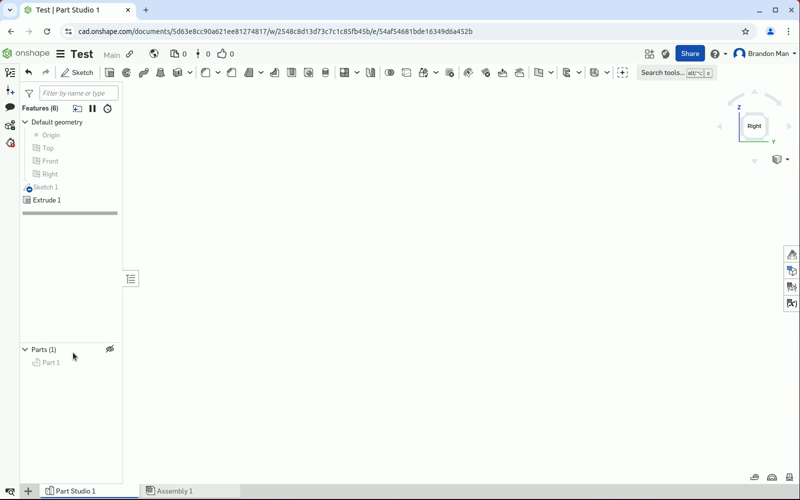
mouse_move(73, 352)
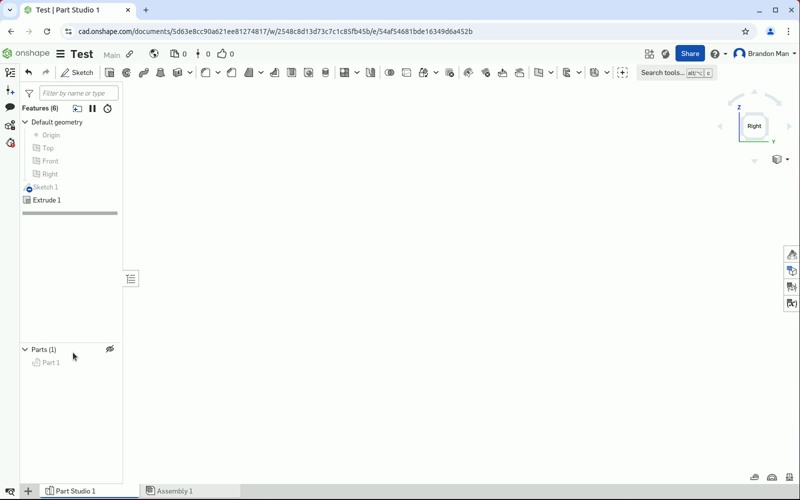
key(shift+y)
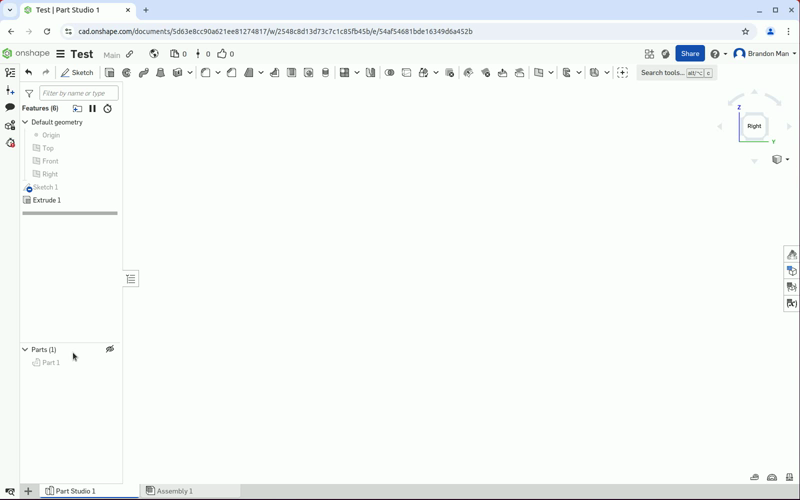
key(shift+s)
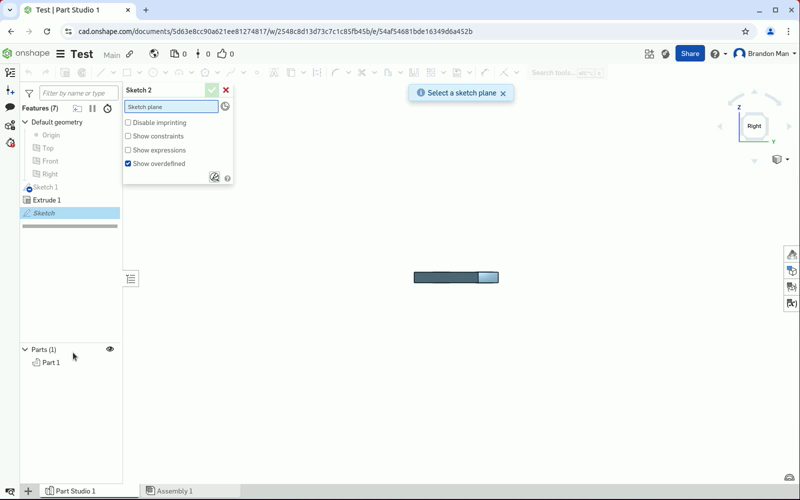
mouse_move(73, 176)
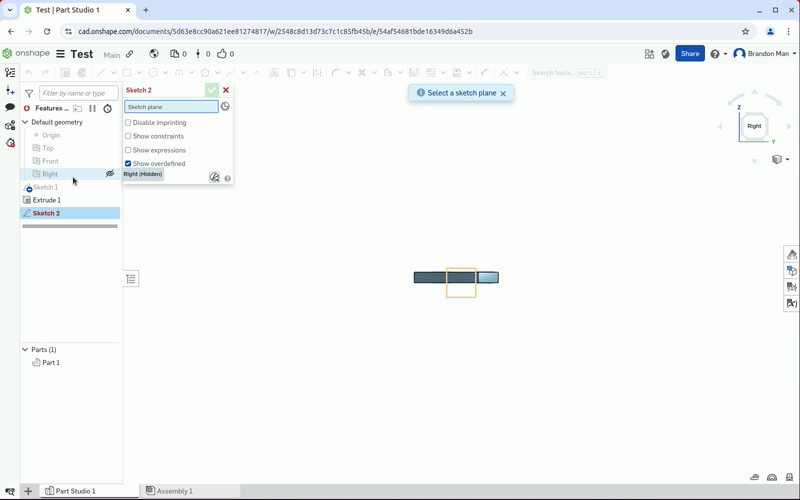
click(73, 176)
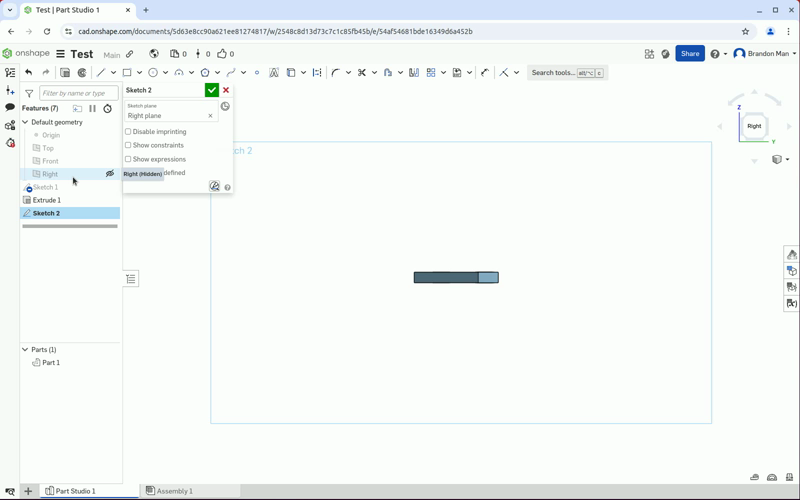
mouse_move(73, 352)
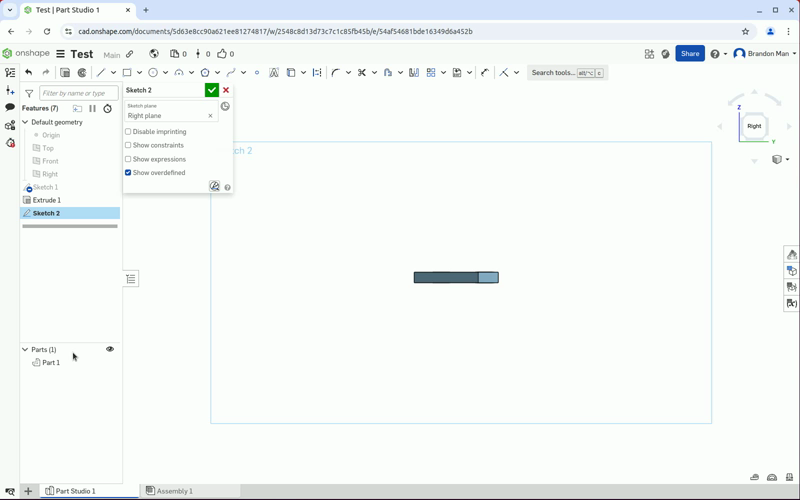
key(y)
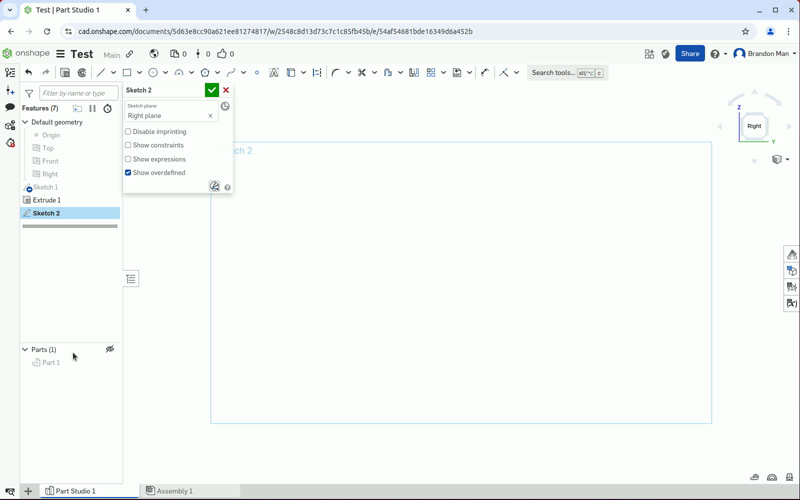
key(l)
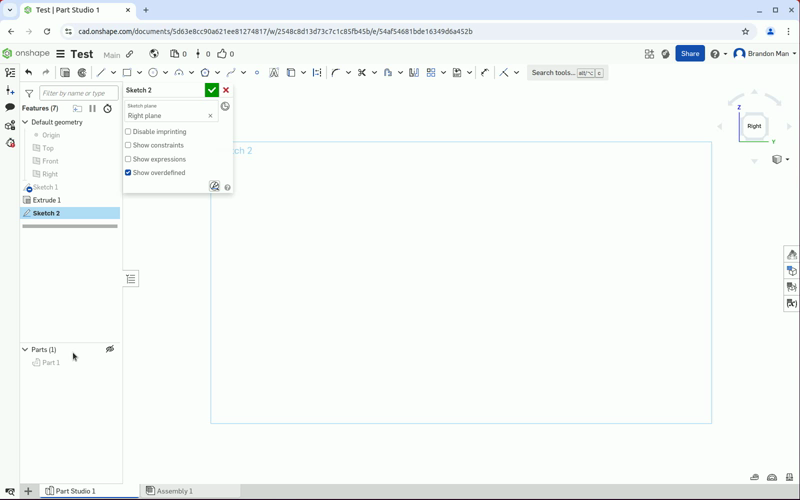
key_down(shift)
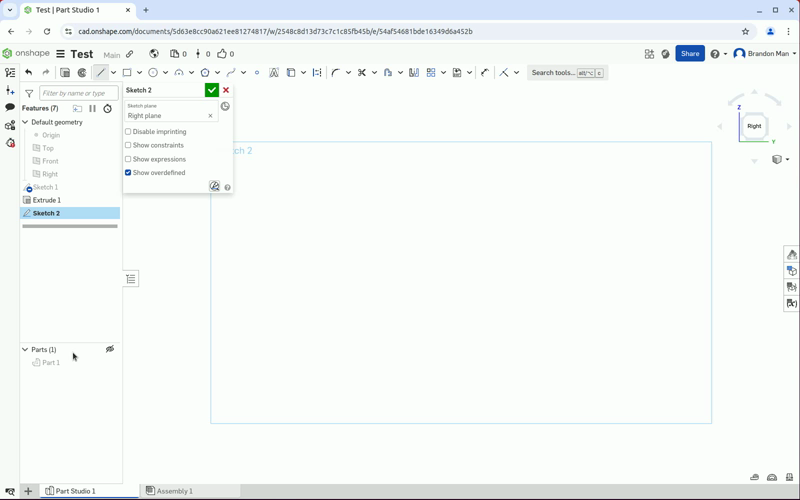
mouse_move(429, 272)
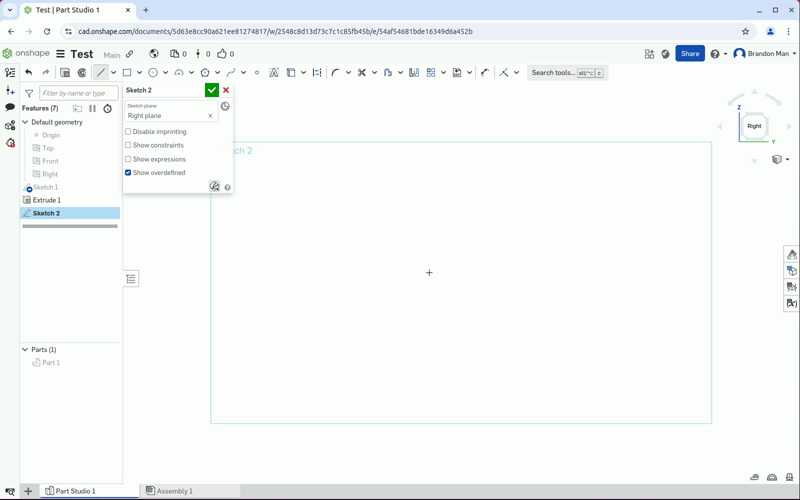
click(429, 272)
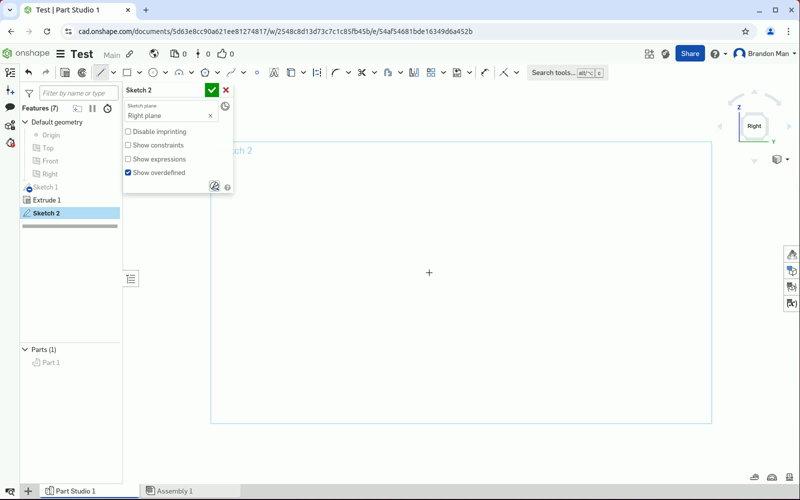
key_up(shift)
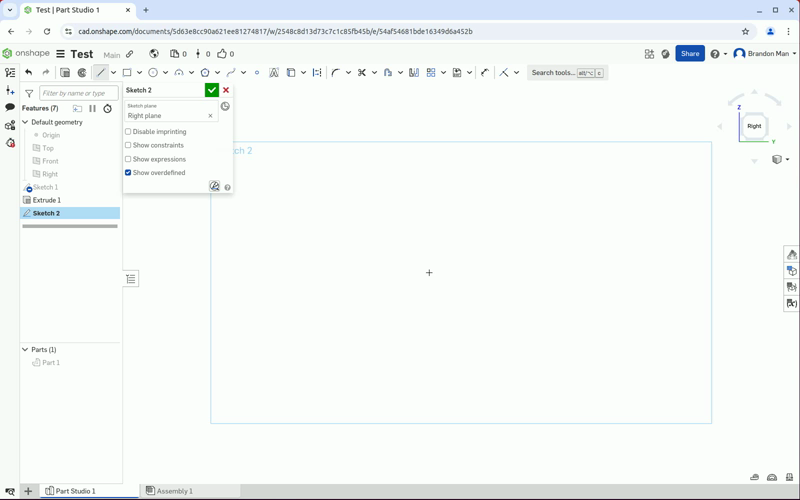
key_down(shift)
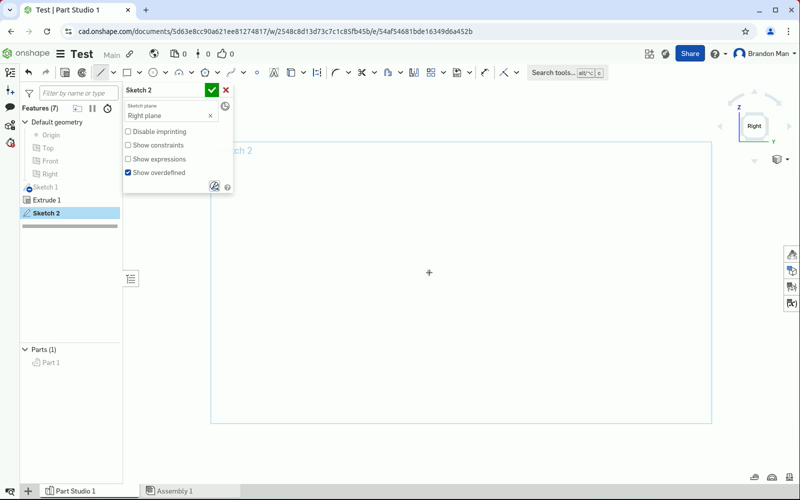
mouse_move(498, 273)
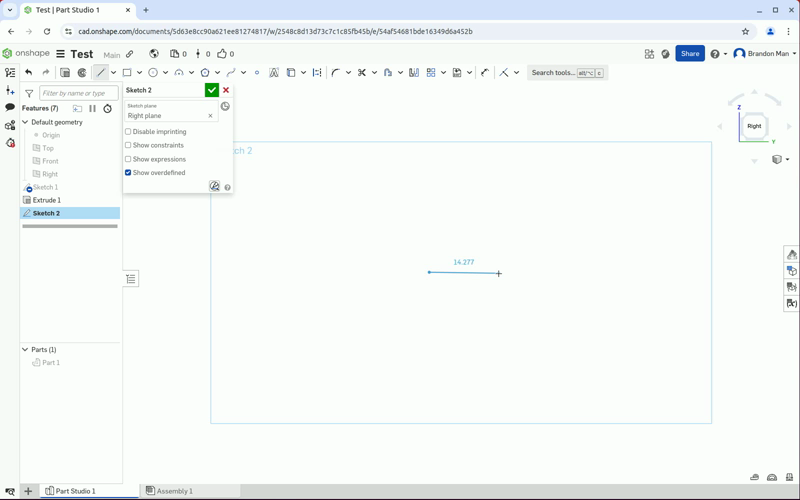
click(498, 273)
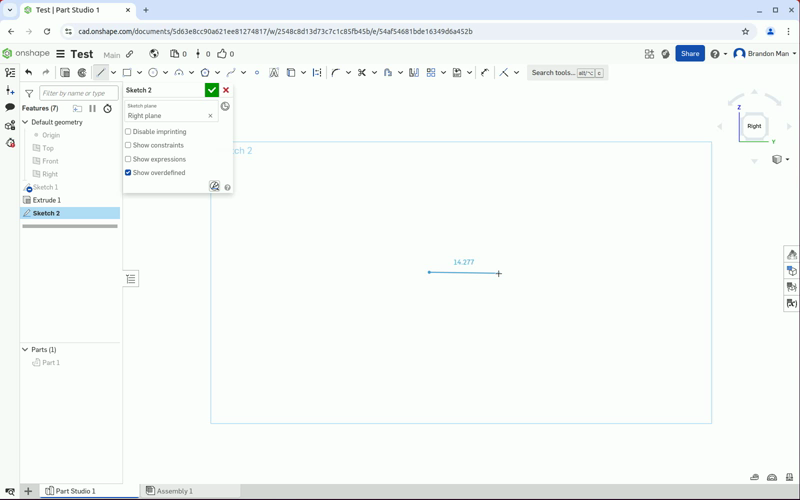
key_up(shift)
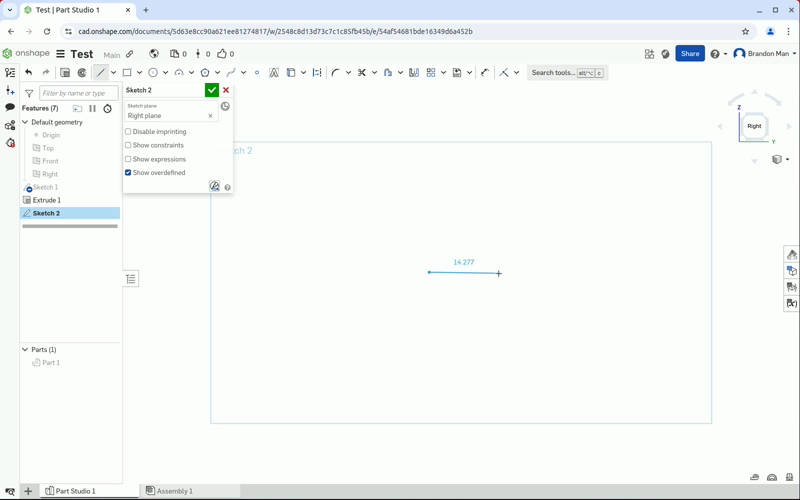
key_down(shift)
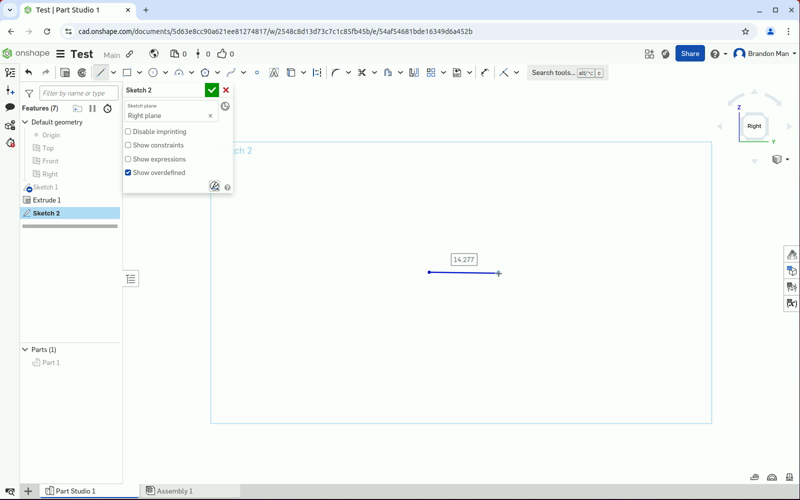
mouse_move(498, 184)
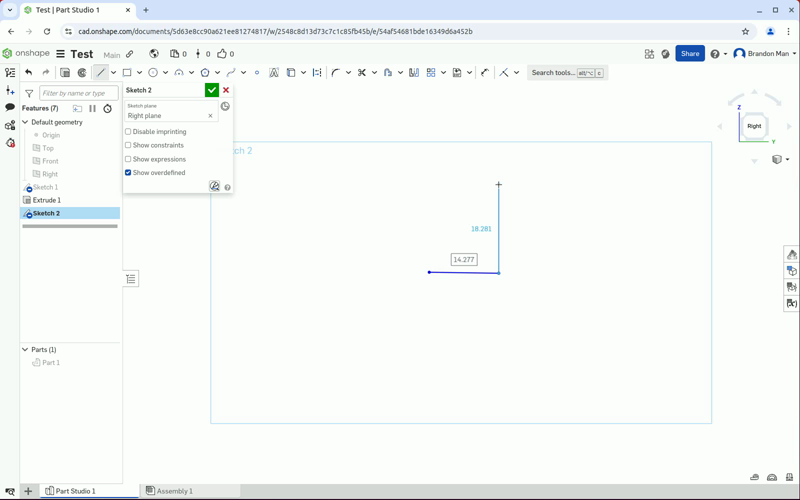
click(498, 184)
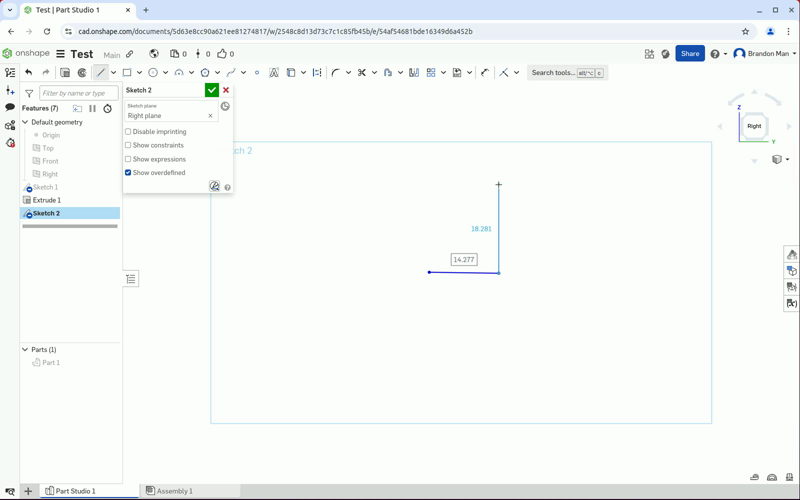
key_up(shift)
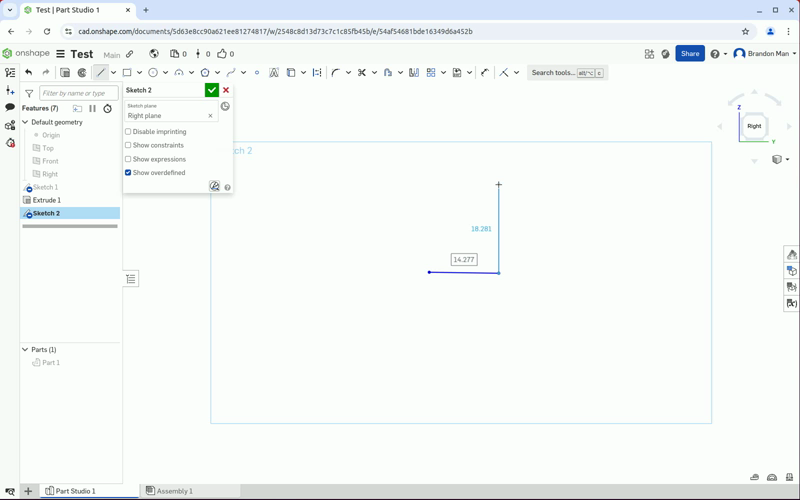
key_down(shift)
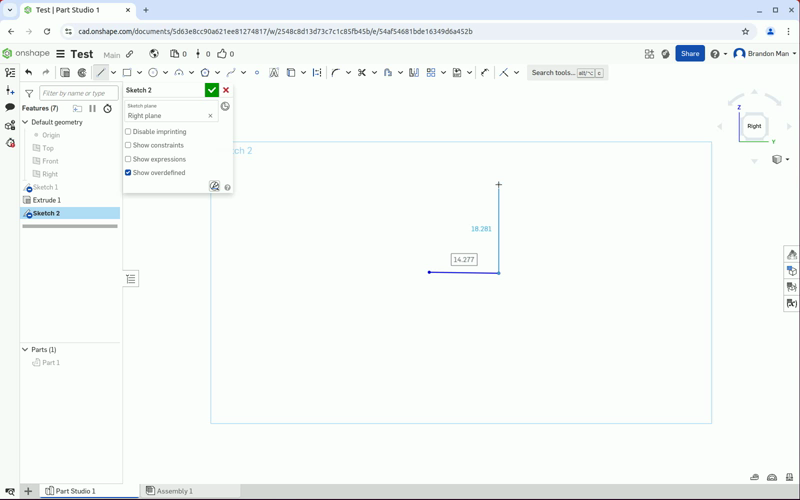
mouse_move(429, 272)
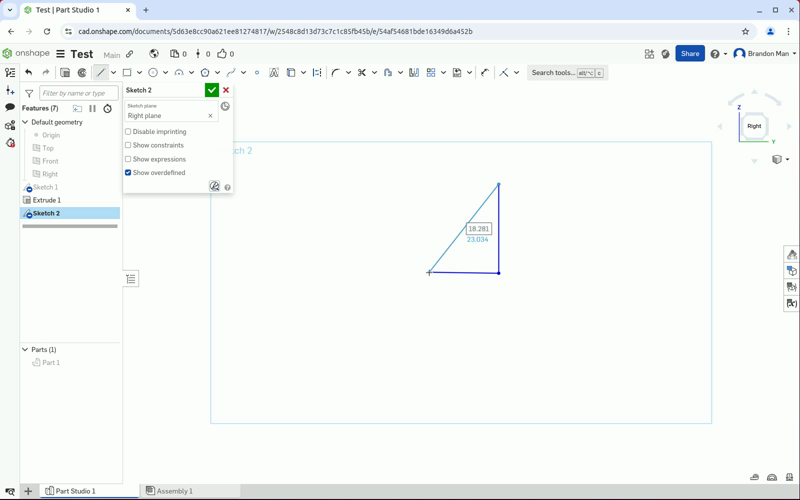
key_up(shift)
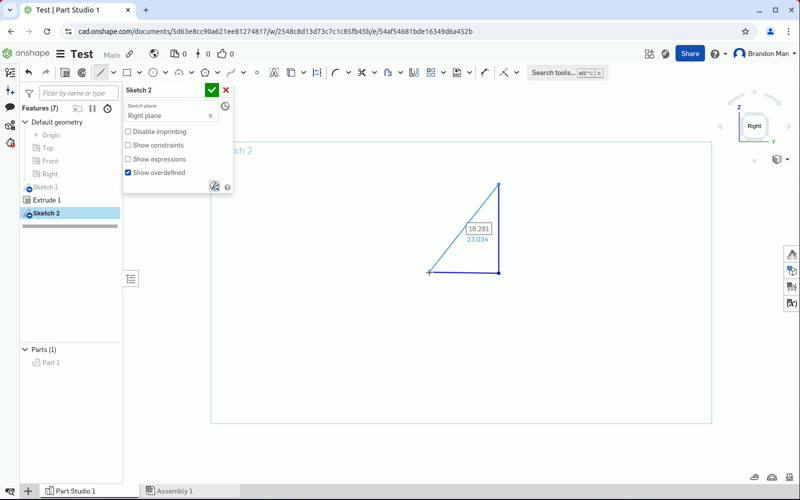
click(429, 272)
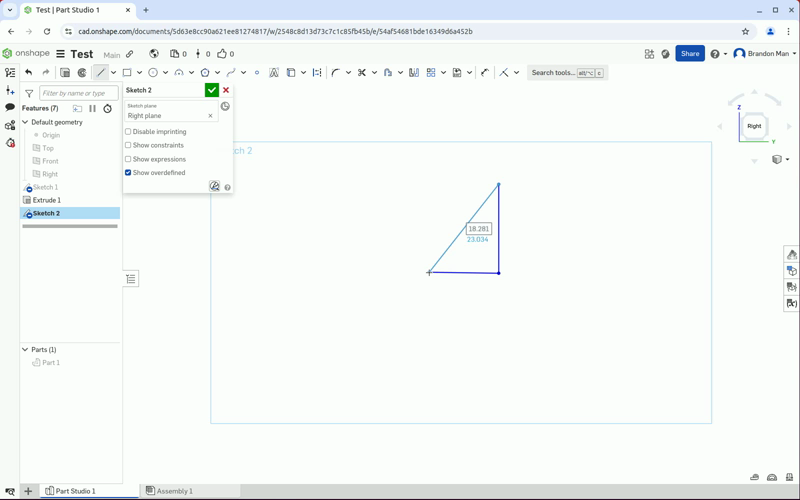
key(esc)
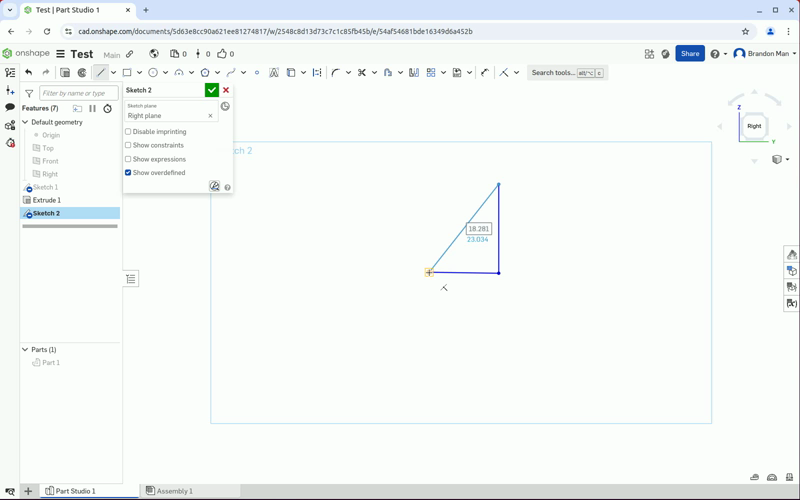
mouse_move(494, 202)
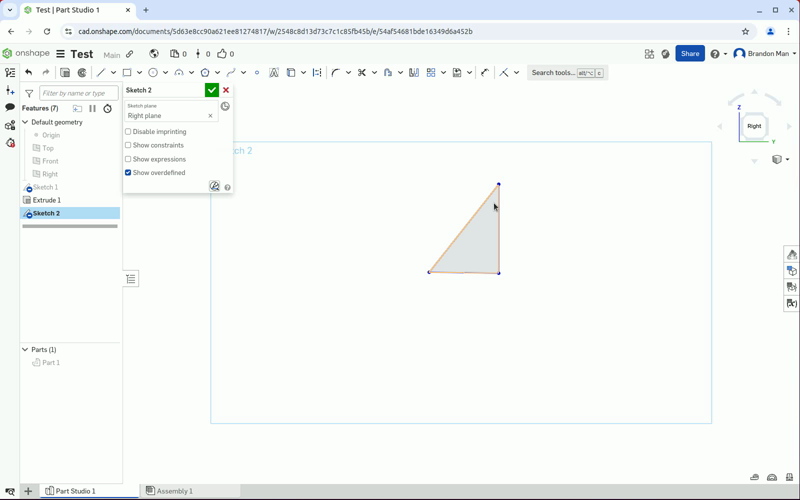
click(494, 202)
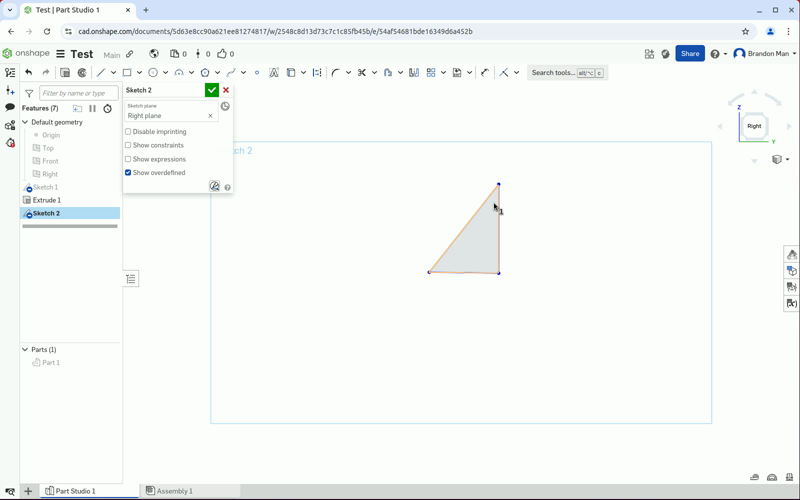
mouse_move(73, 352)
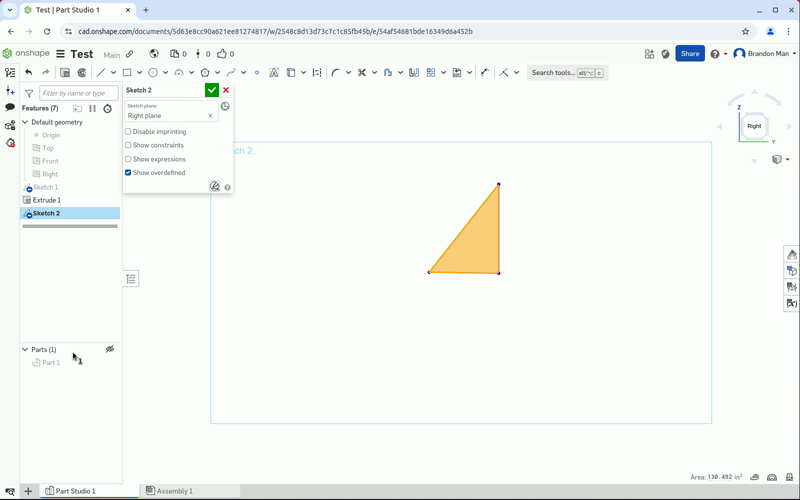
key(shift+y)
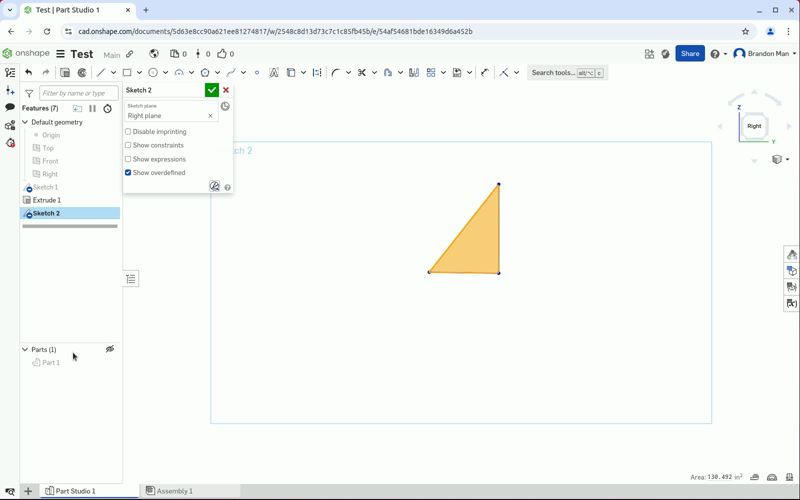
key(shift+e)
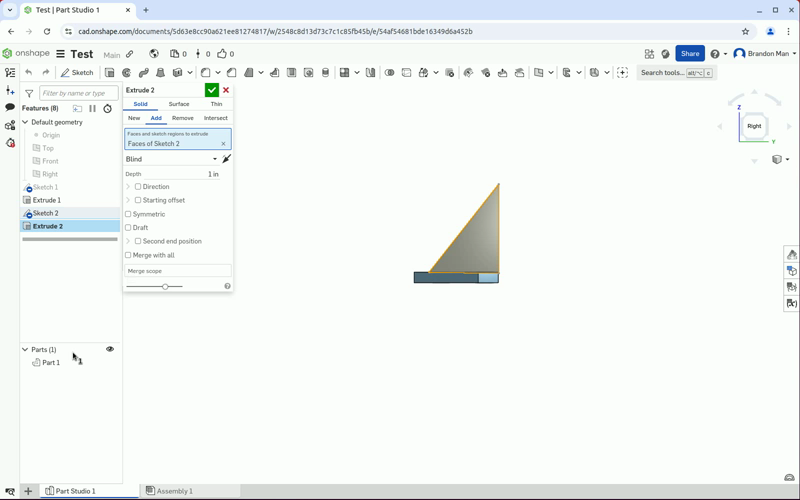
mouse_move(143, 106)
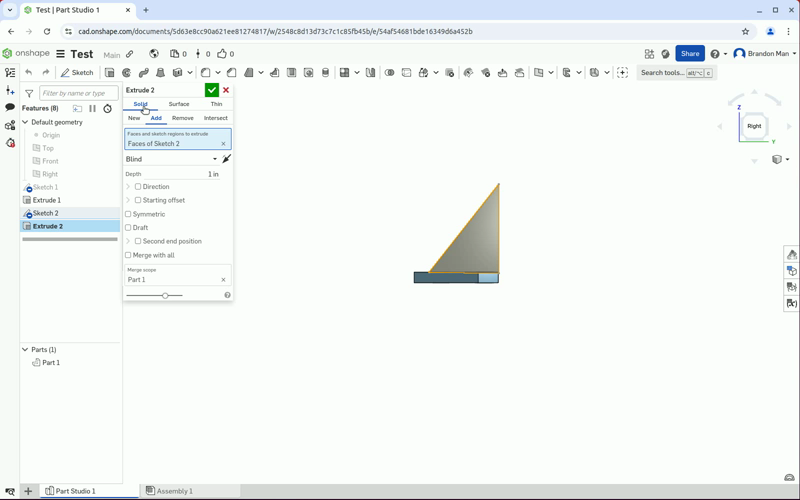
click(143, 106)
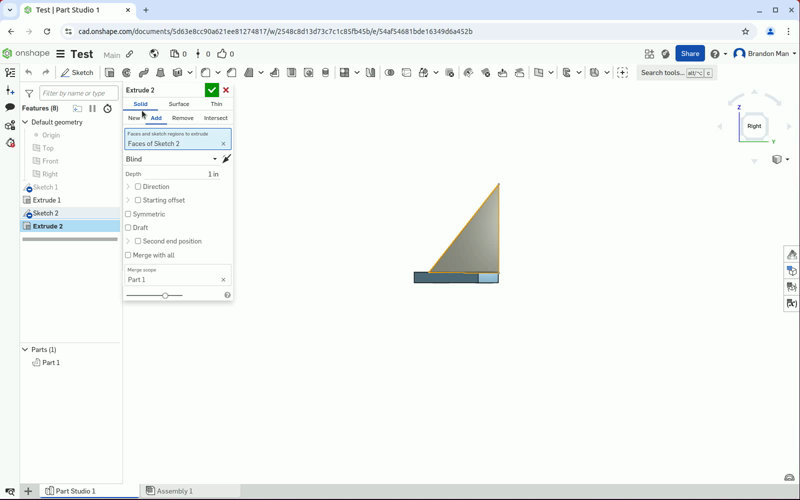
mouse_move(137, 120)
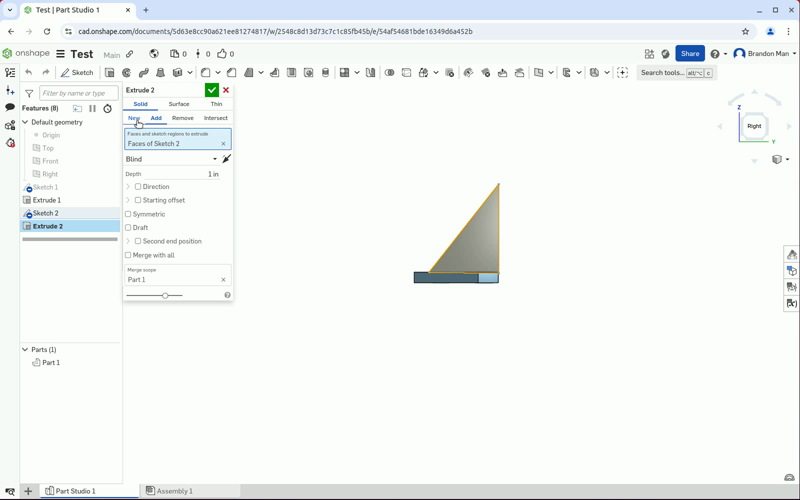
click(137, 120)
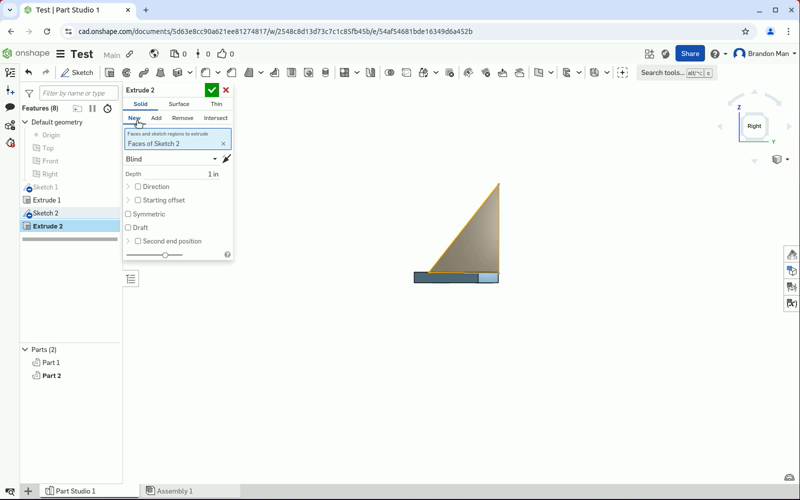
key(tab, 4)
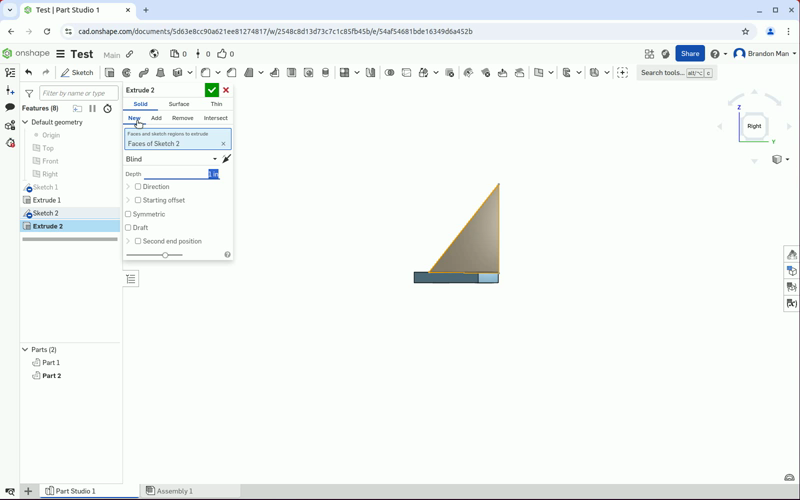
text(0.962)
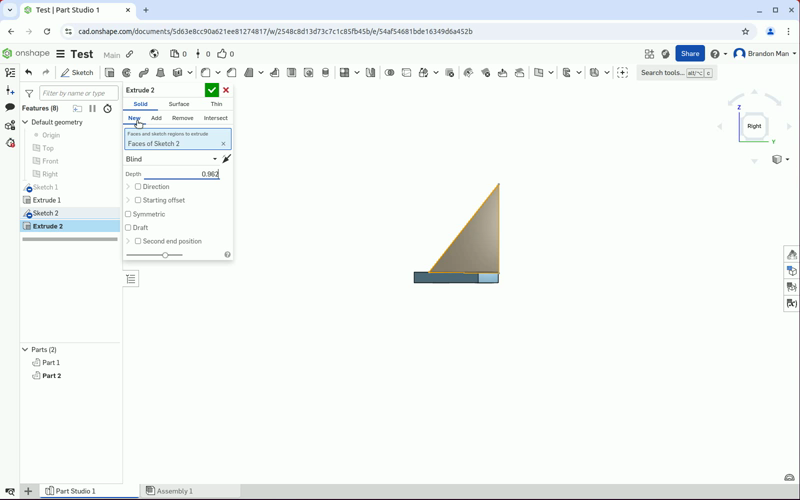
key(tab, 3)
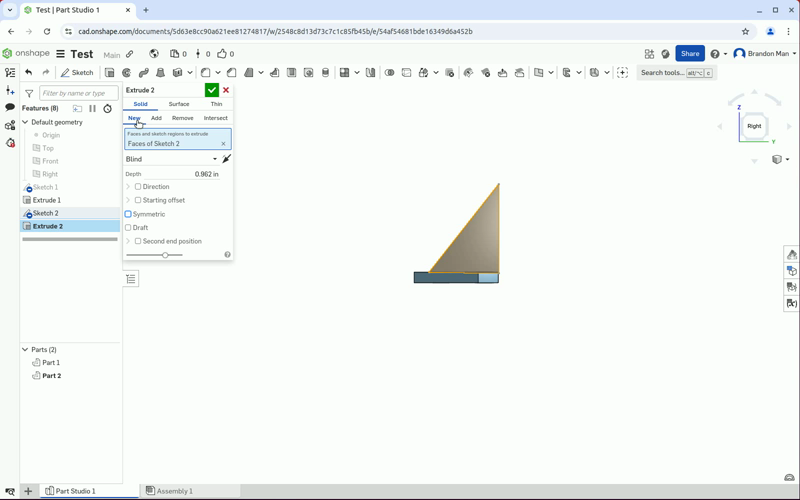
key(space)
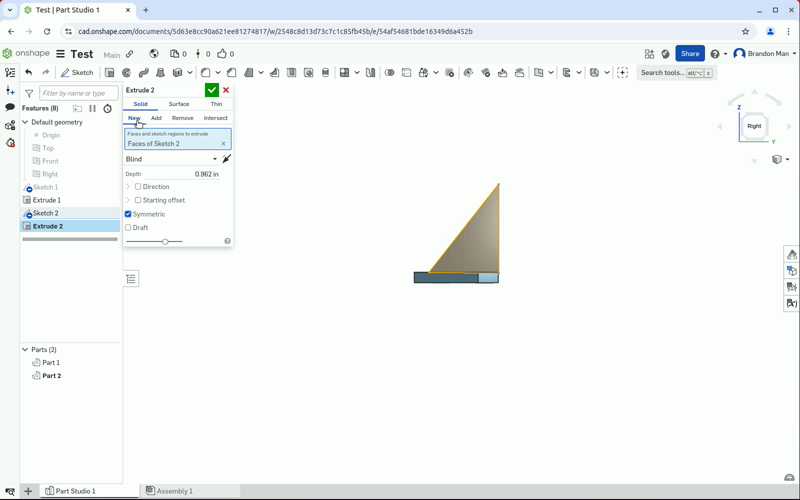
key(enter)
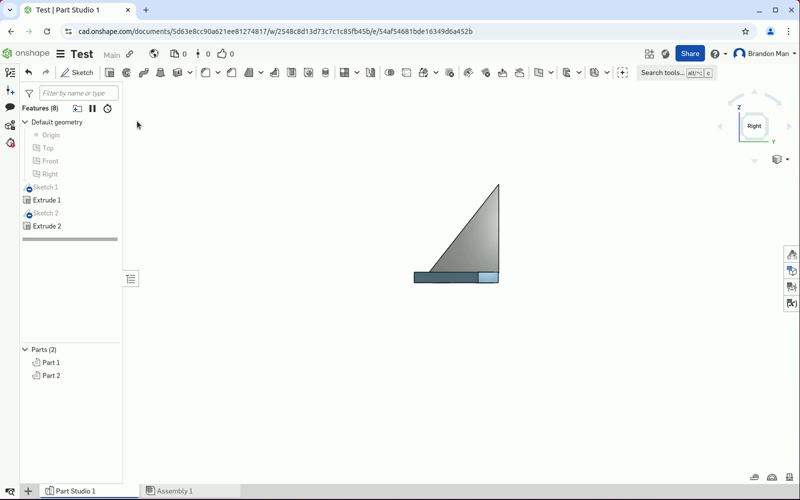
key(shift+h)
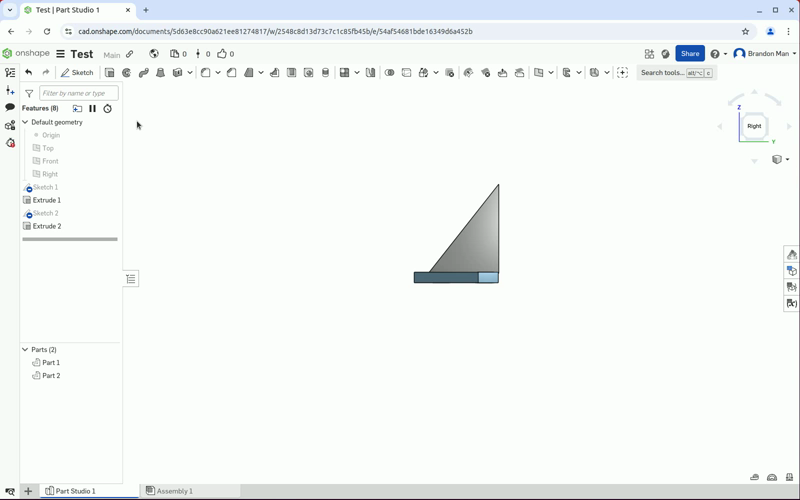
key(shift+h)
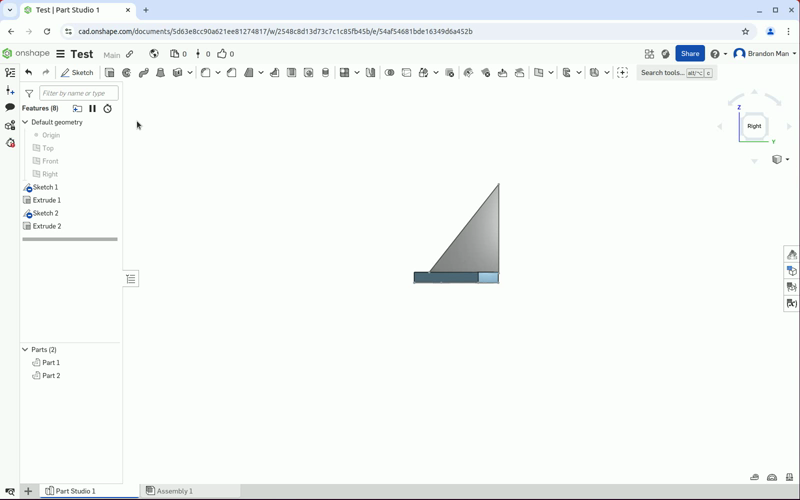
key(shift+7)
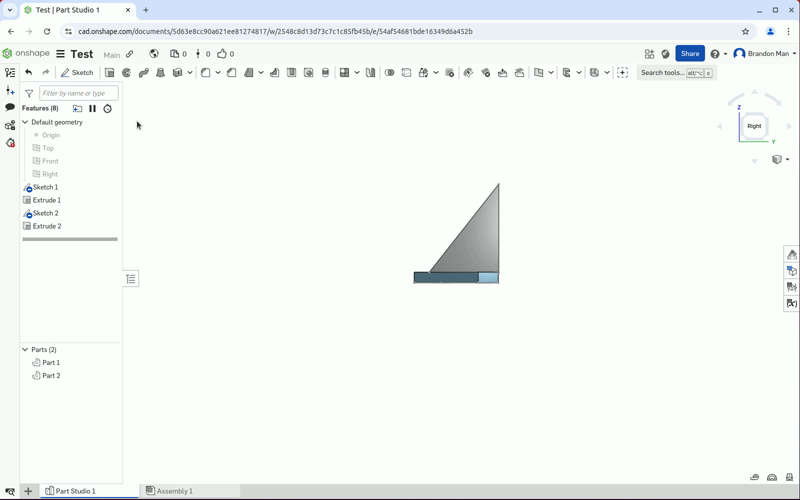
key(right, 2)
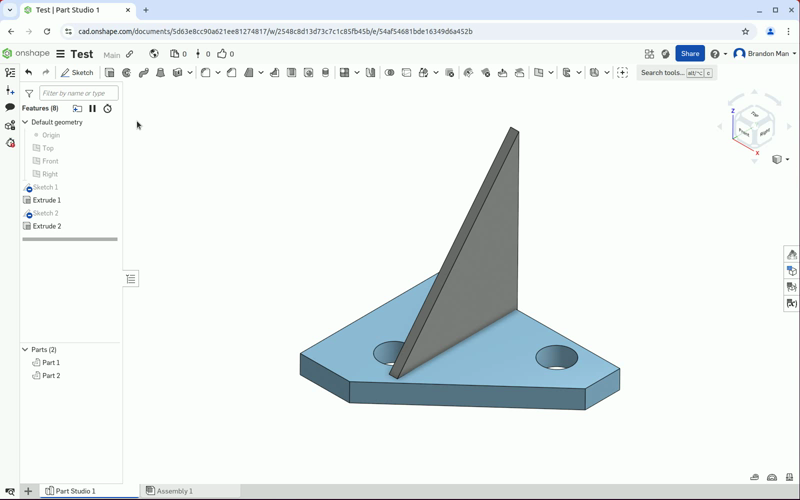
key(down, 2)
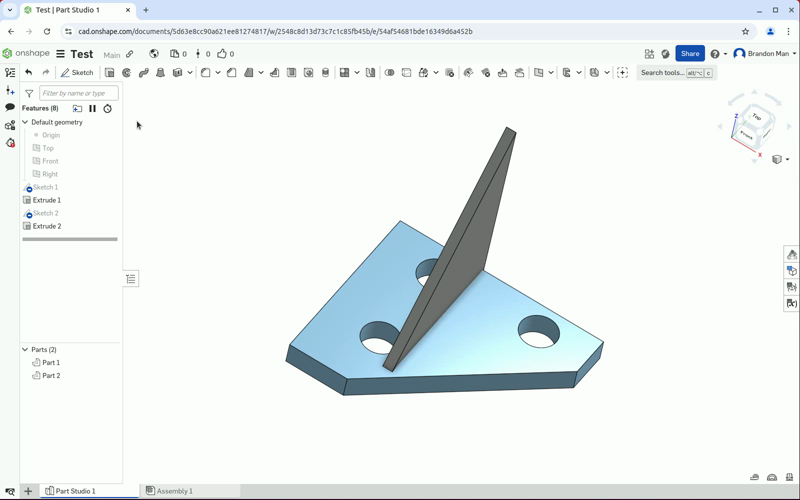
key(up, 2)
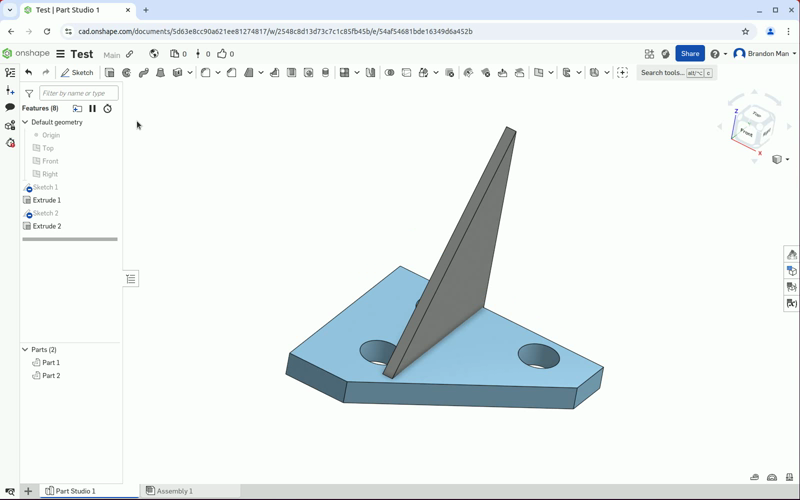
key(left, 2)
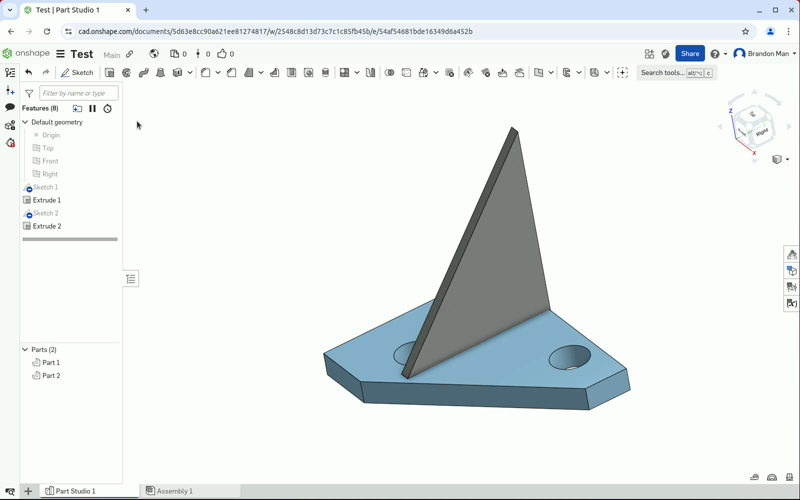
mouse_move(73, 189)
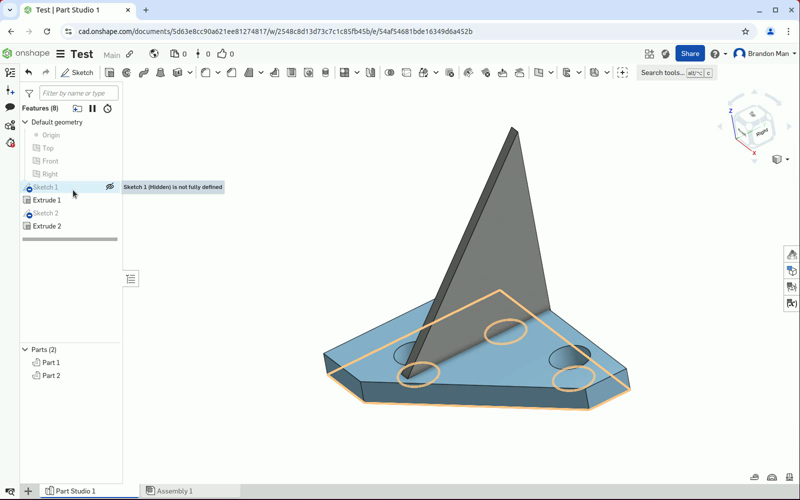
click(73, 189)